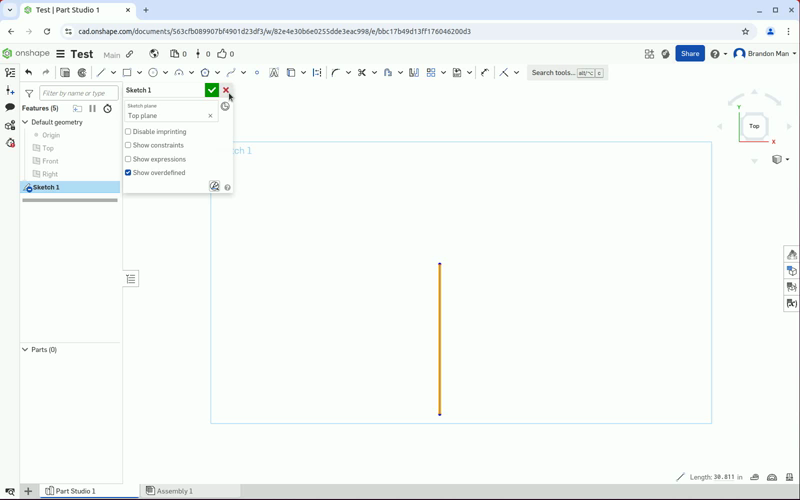
key(shift+h)
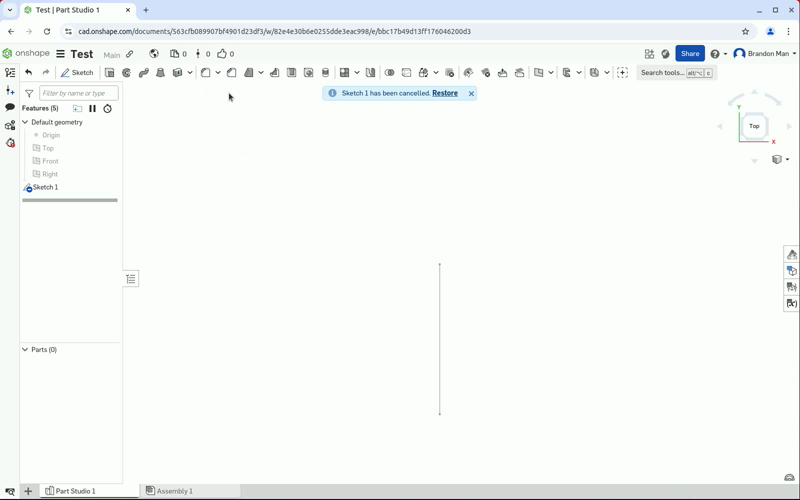
key(shift+s)
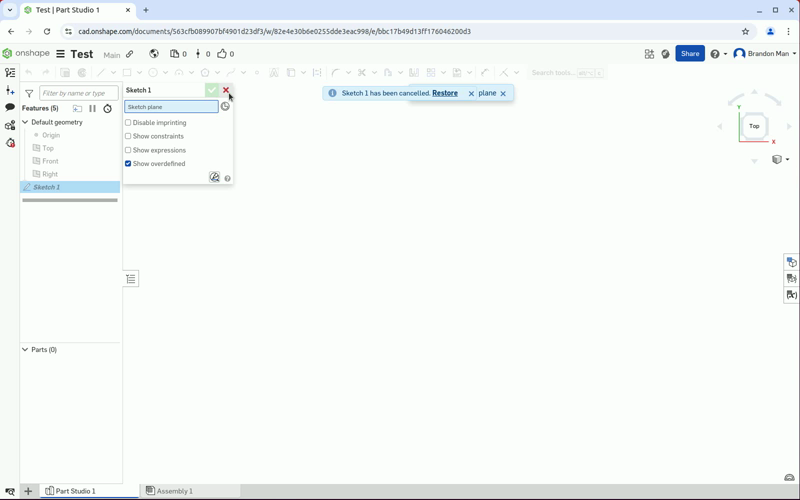
mouse_move(73, 150)
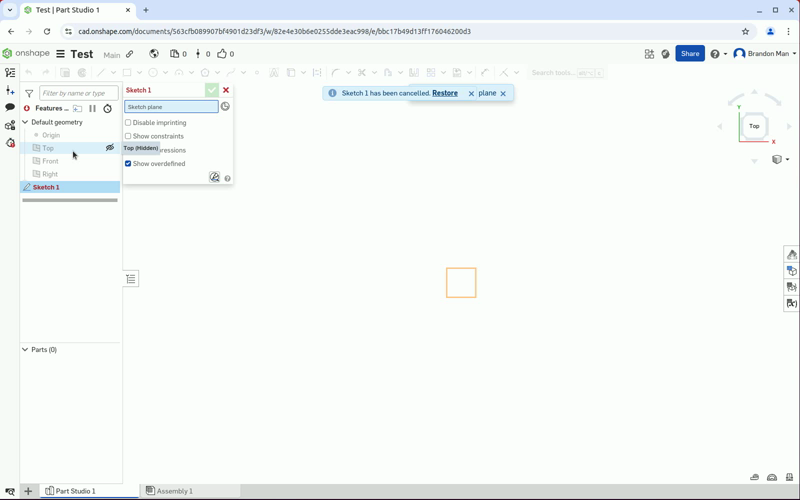
click(73, 150)
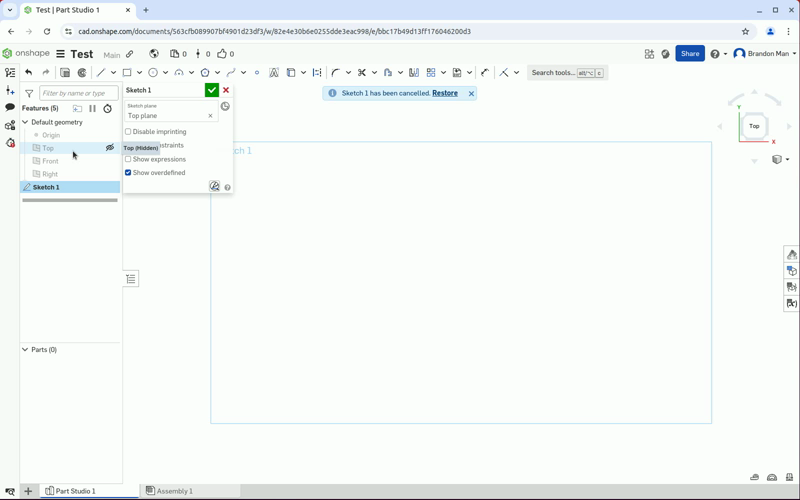
mouse_move(73, 352)
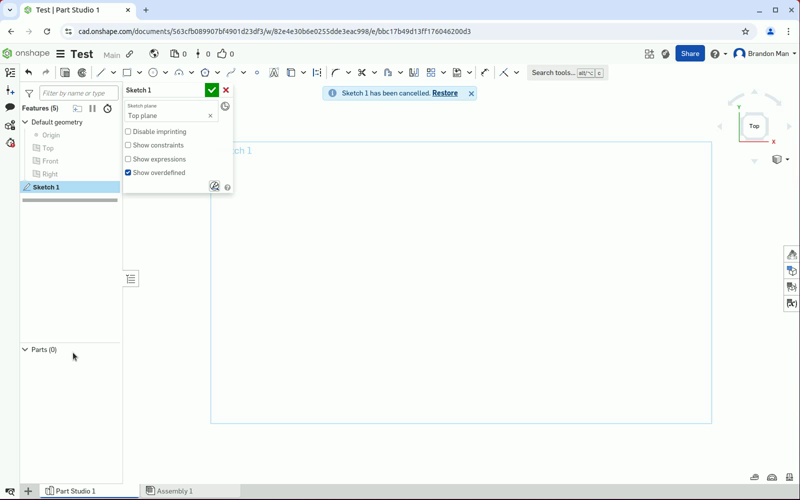
key(y)
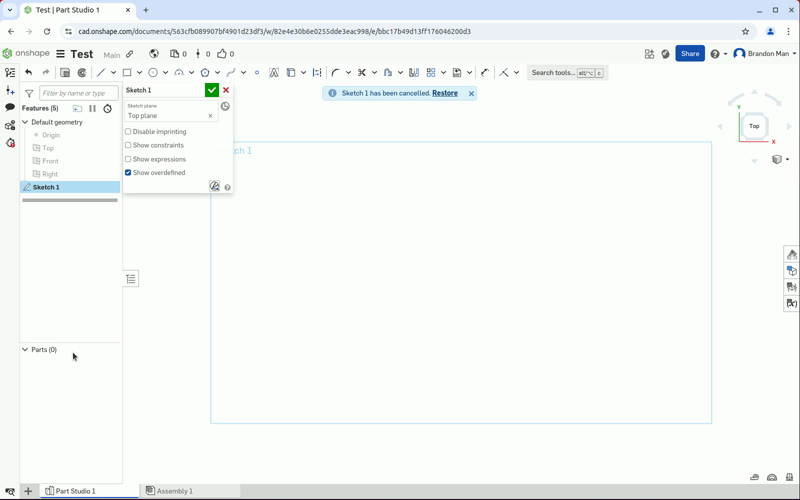
key(a)
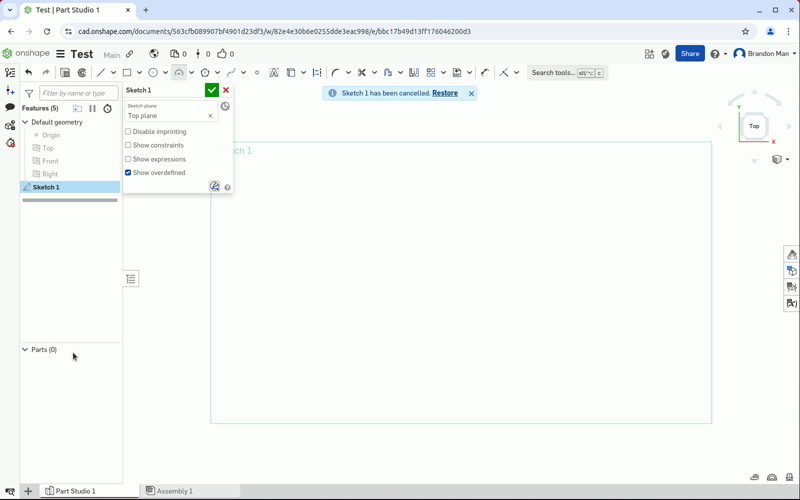
key_down(shift)
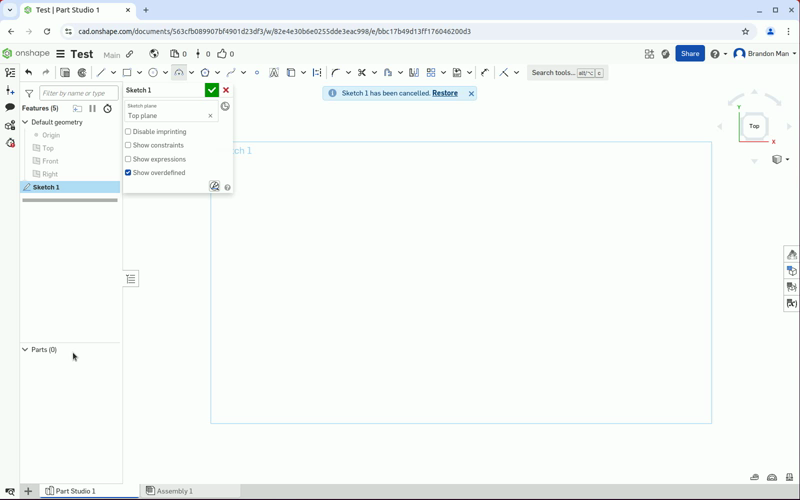
mouse_move(438, 375)
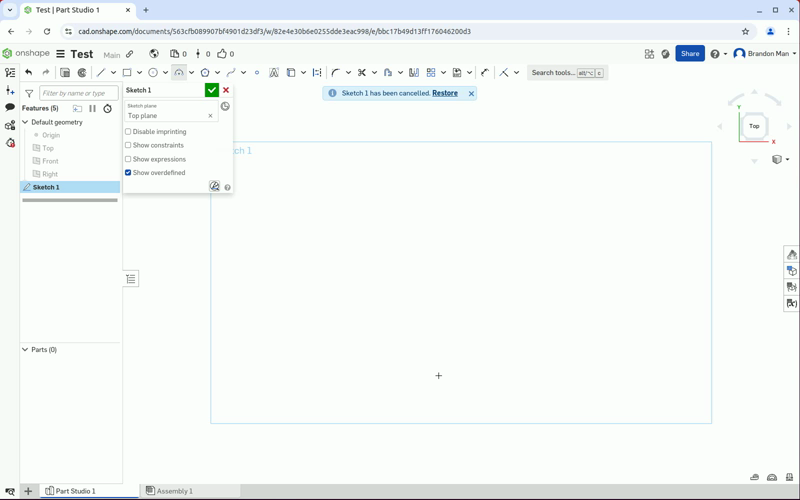
click(438, 375)
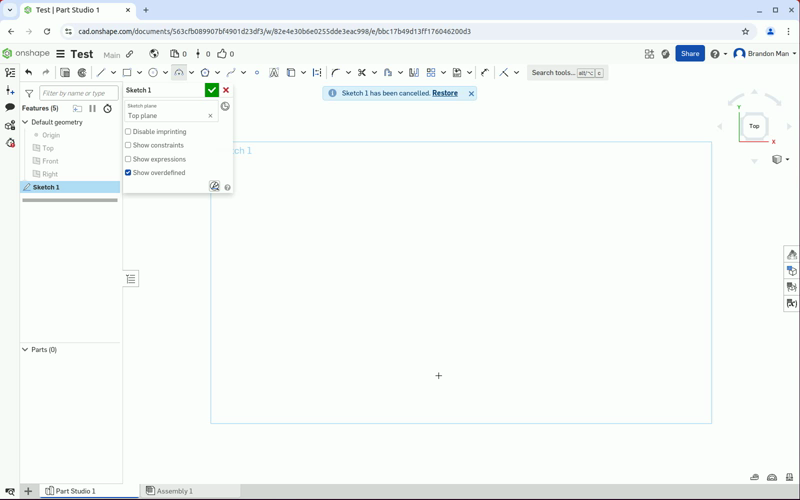
key_up(shift)
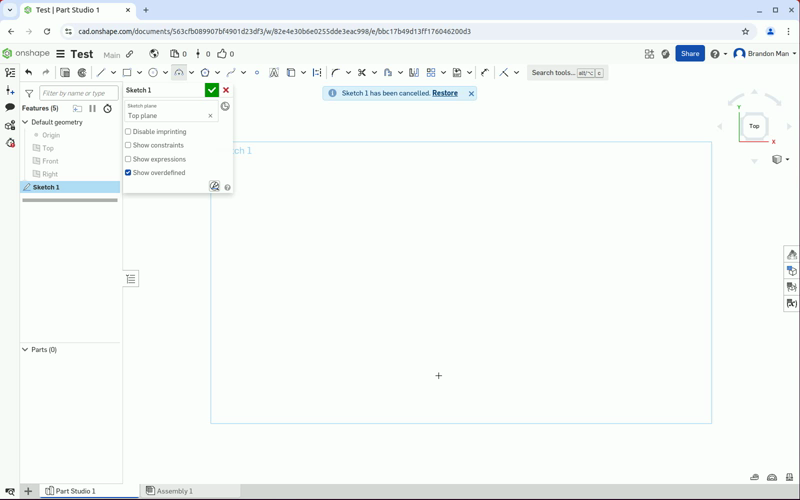
key_down(shift)
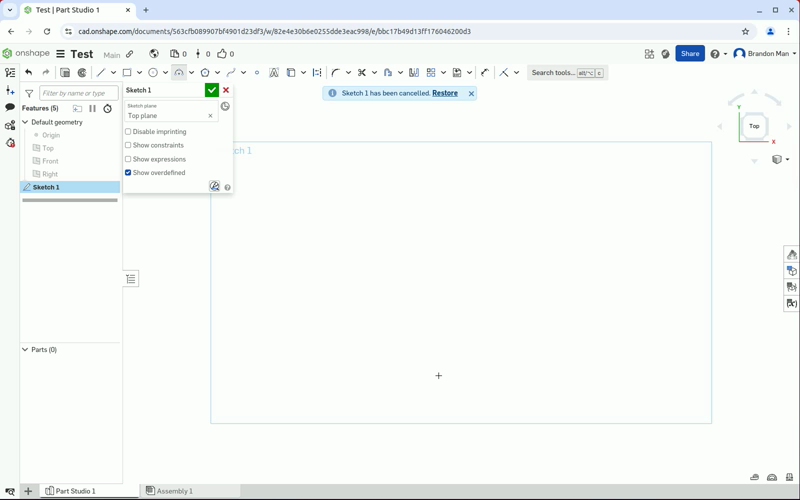
mouse_move(481, 375)
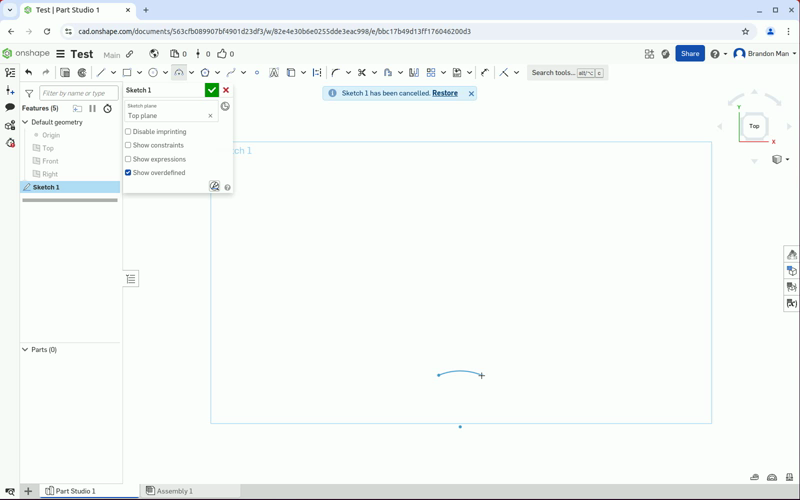
click(481, 375)
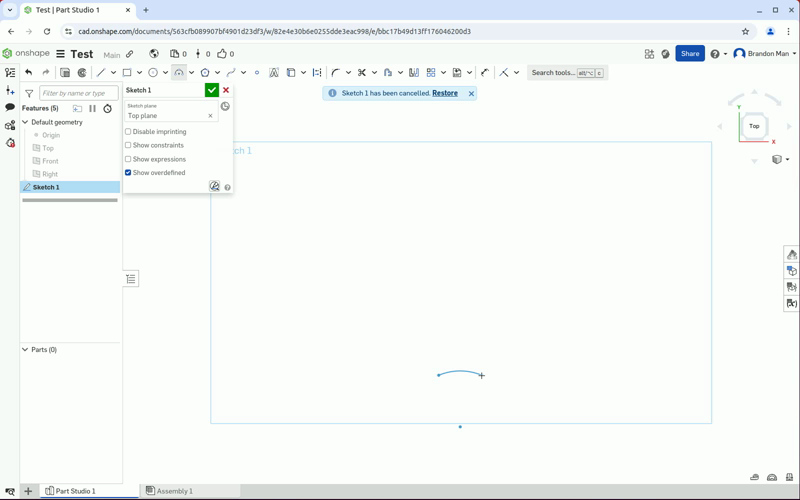
mouse_move(460, 192)
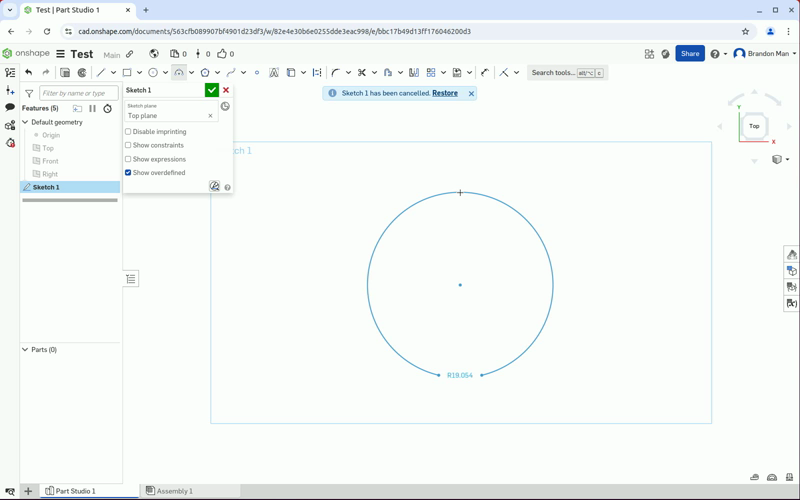
click(460, 192)
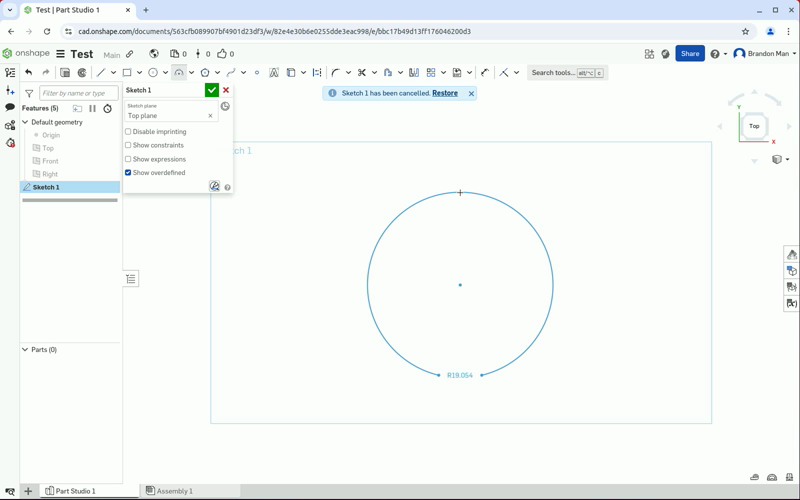
key_up(shift)
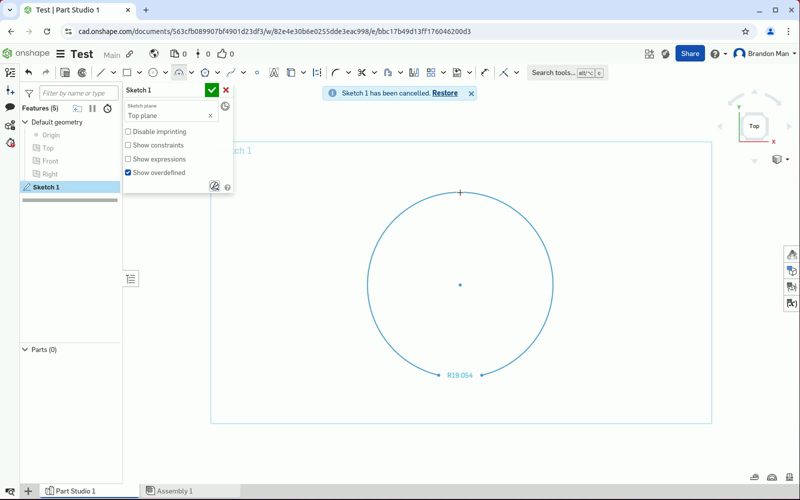
key(esc)
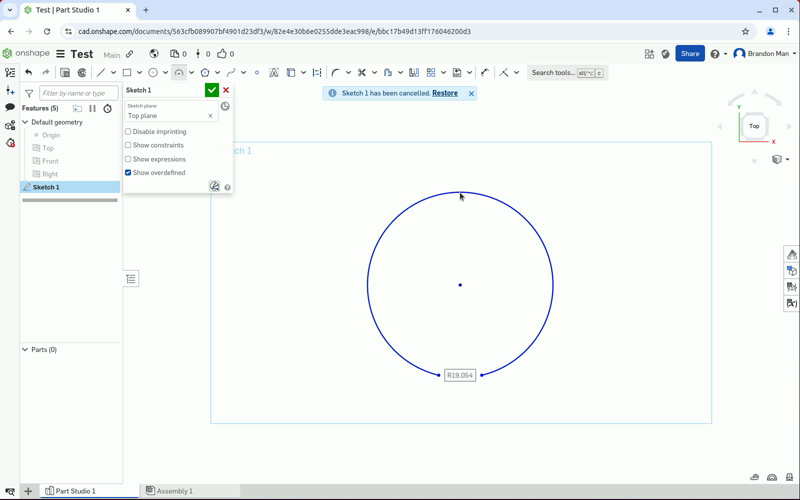
key(l)
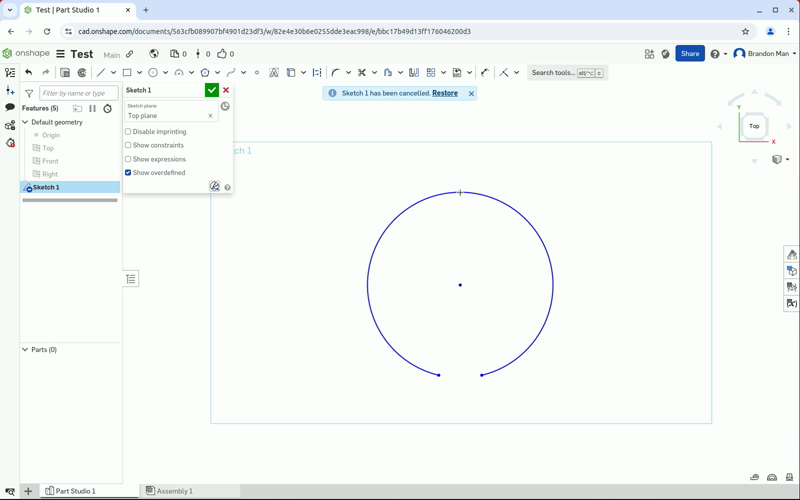
mouse_move(481, 375)
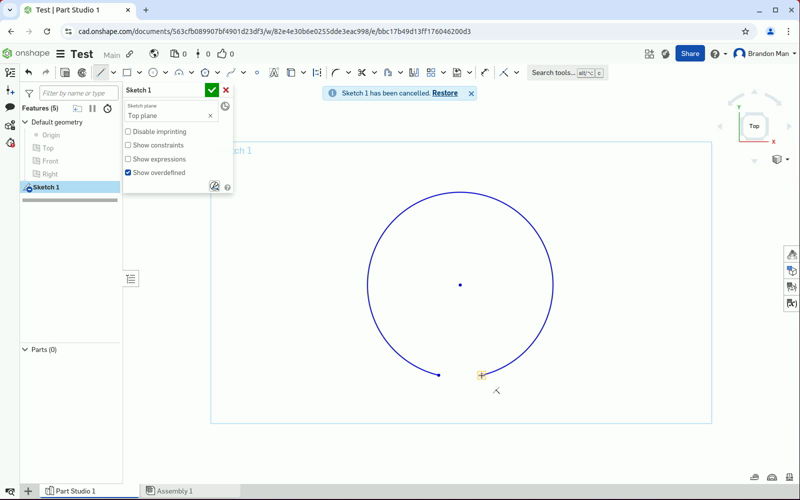
click(481, 375)
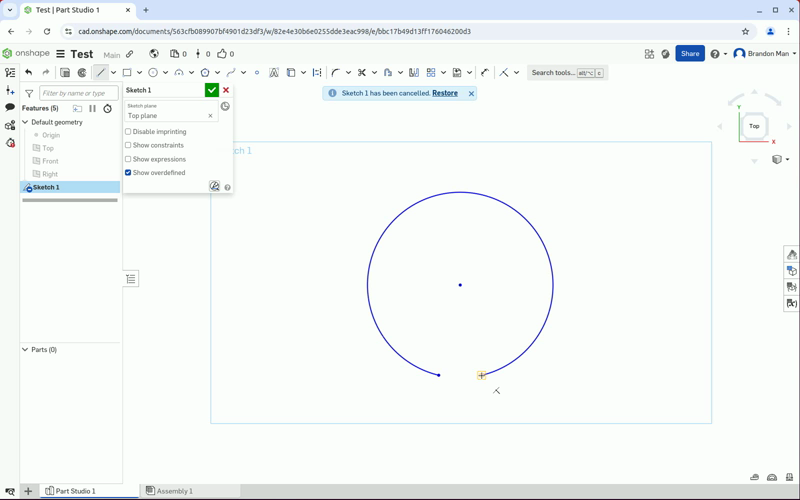
key_down(shift)
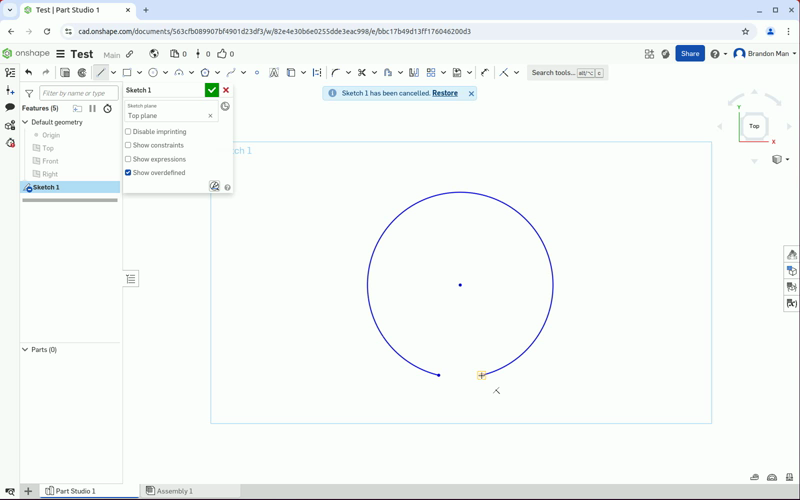
mouse_move(481, 303)
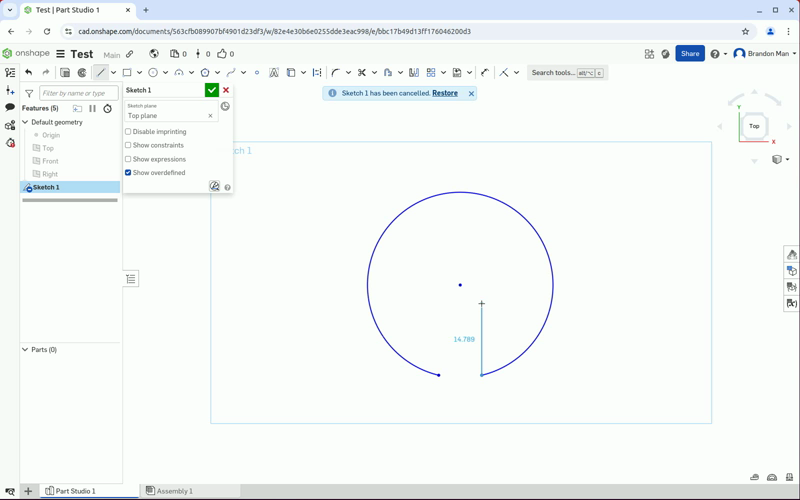
click(481, 303)
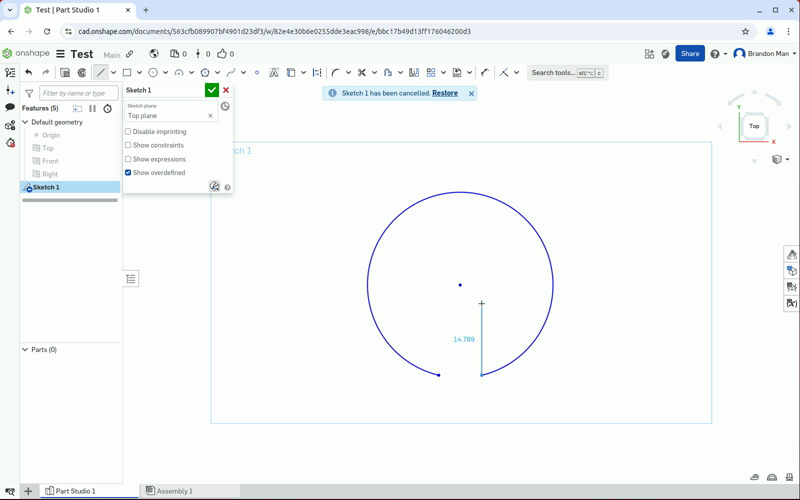
key_up(shift)
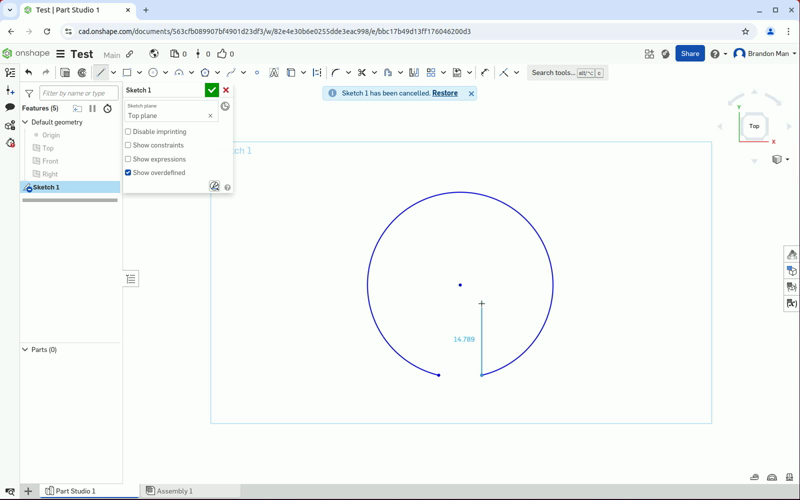
key(esc)
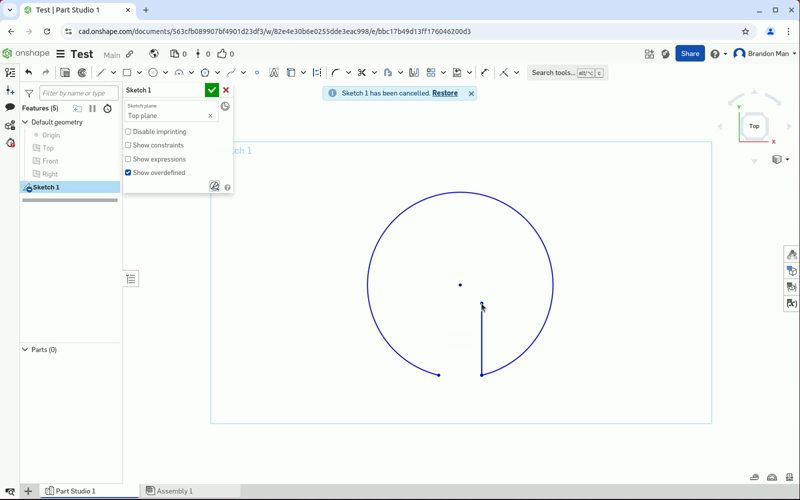
key(a)
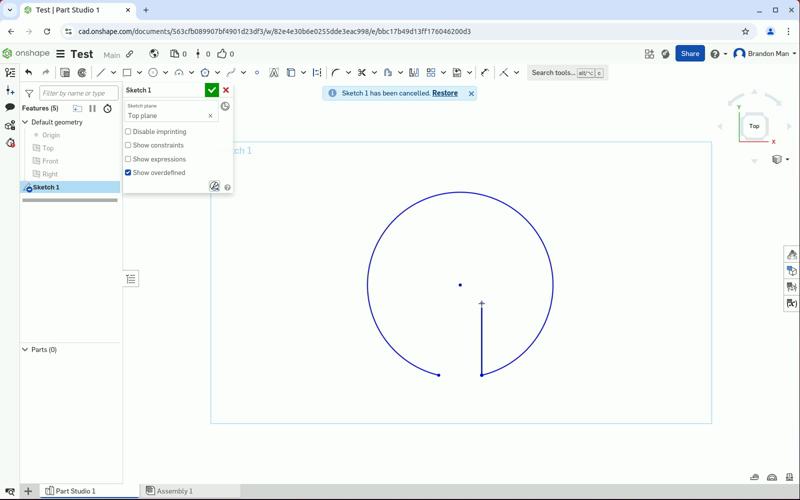
mouse_move(481, 303)
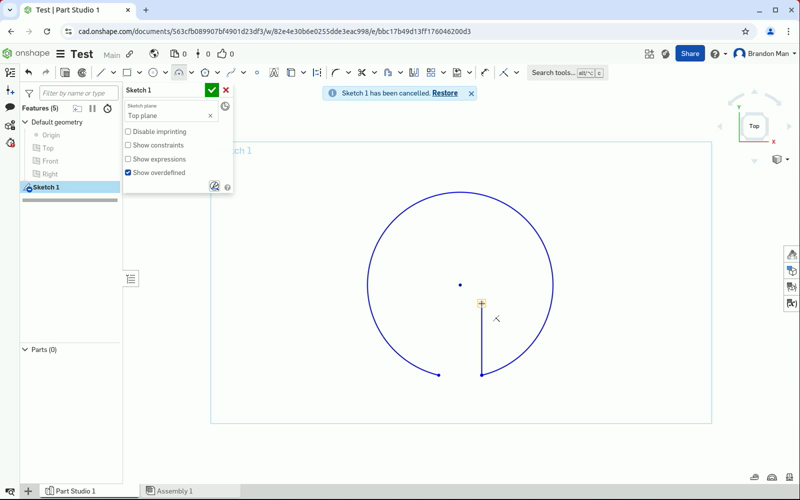
click(481, 303)
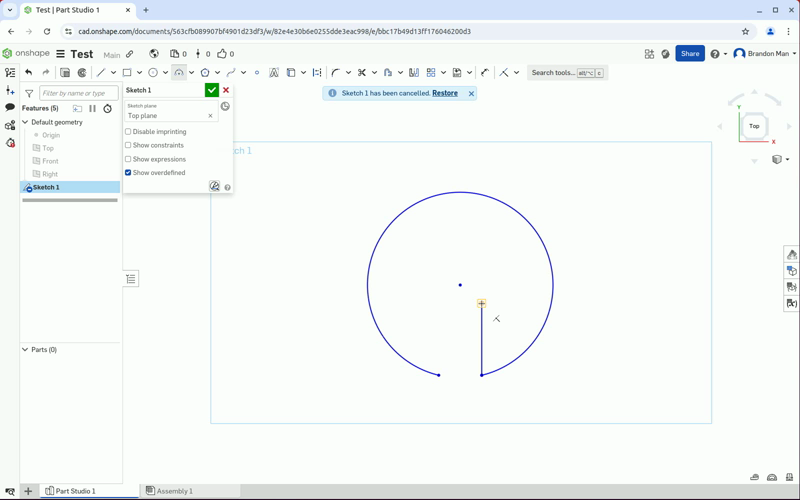
key_down(shift)
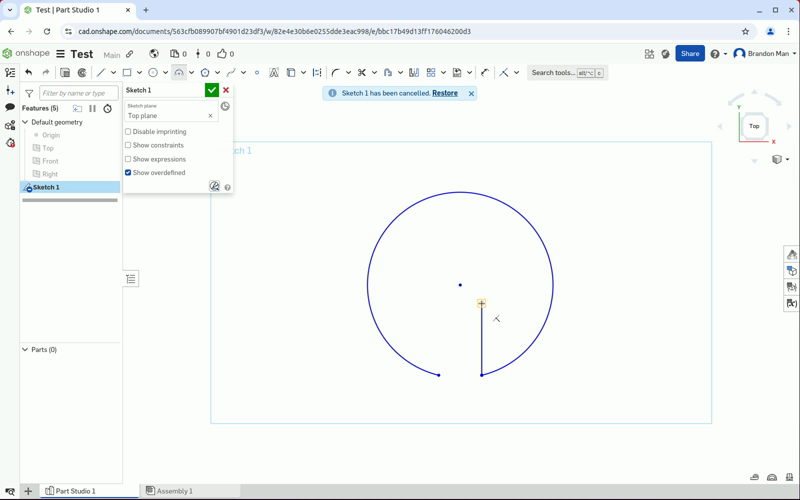
mouse_move(438, 303)
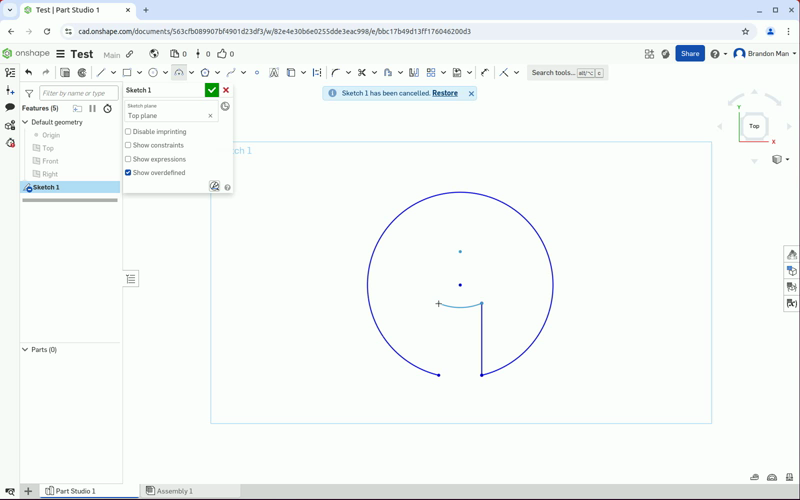
click(438, 303)
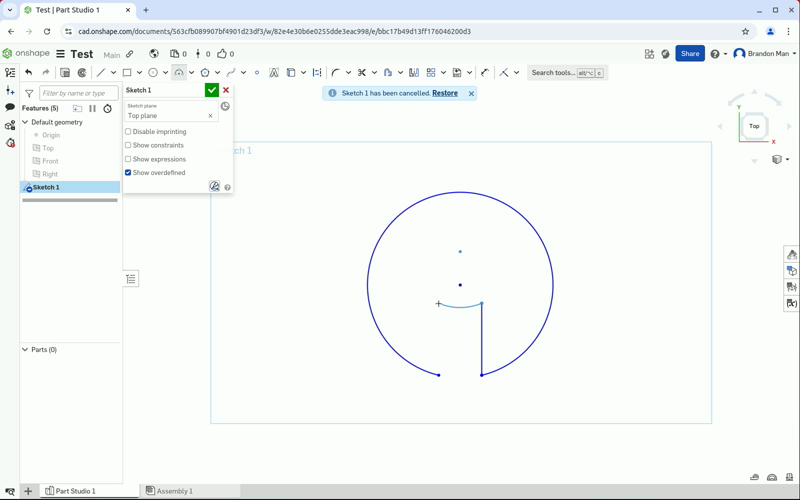
mouse_move(460, 254)
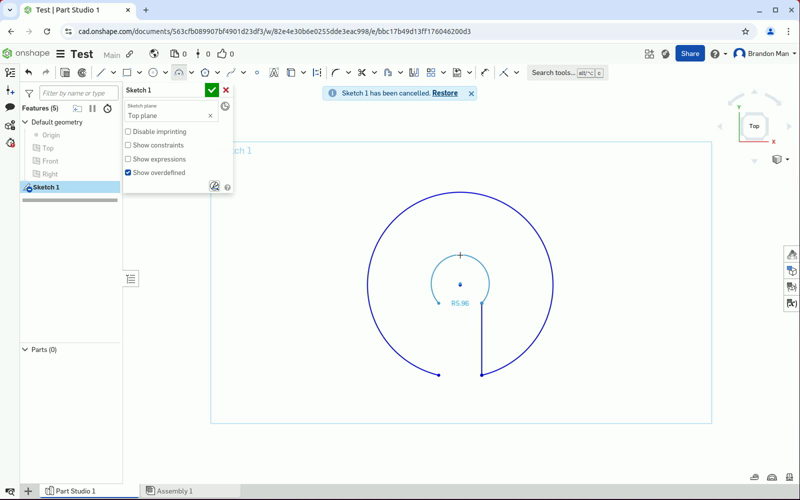
click(460, 254)
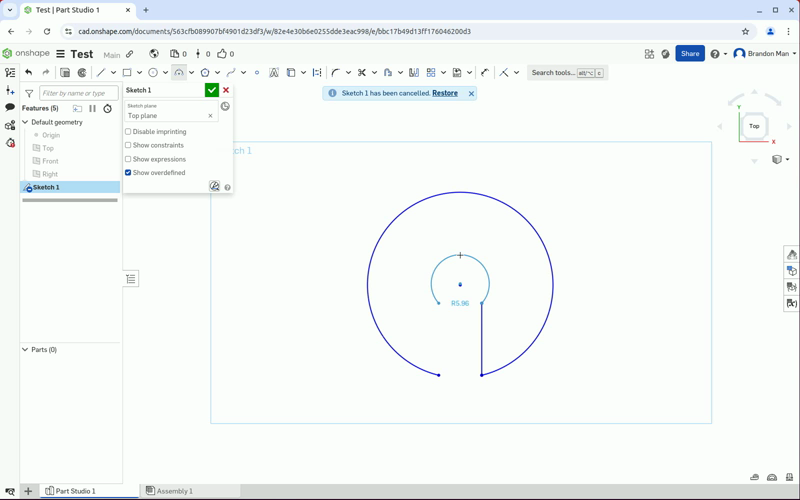
key_up(shift)
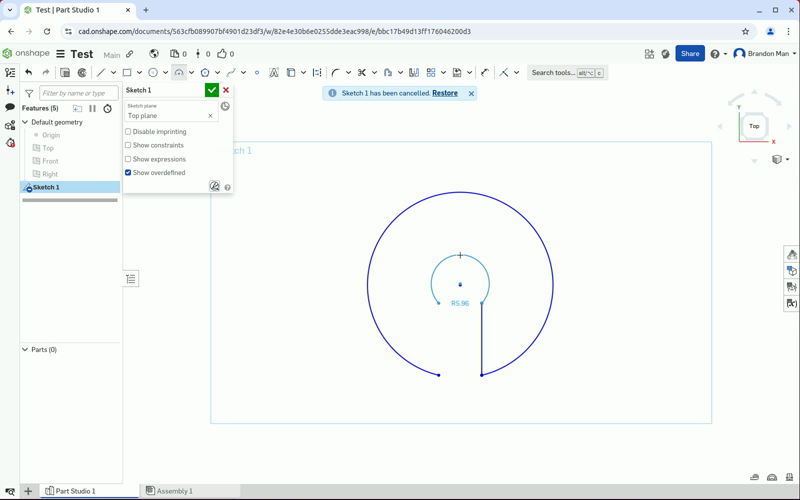
key(esc)
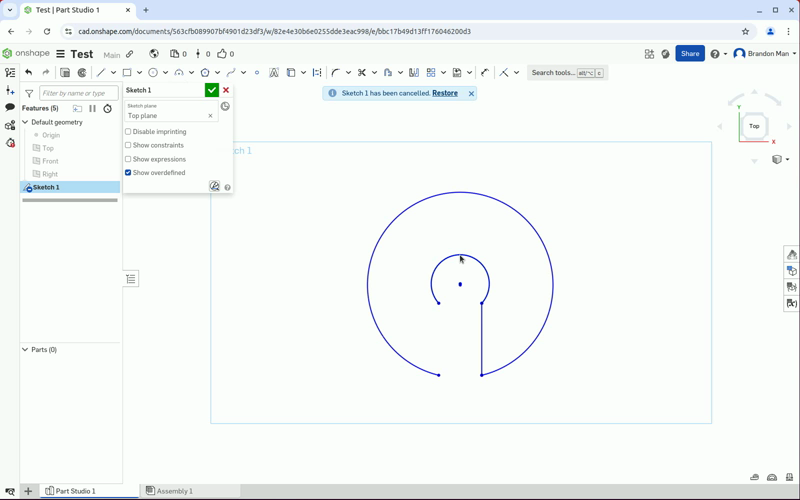
key(l)
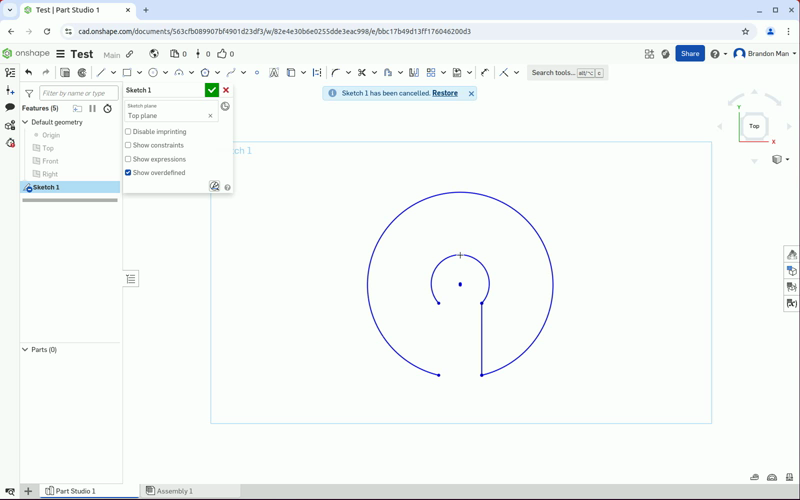
mouse_move(438, 303)
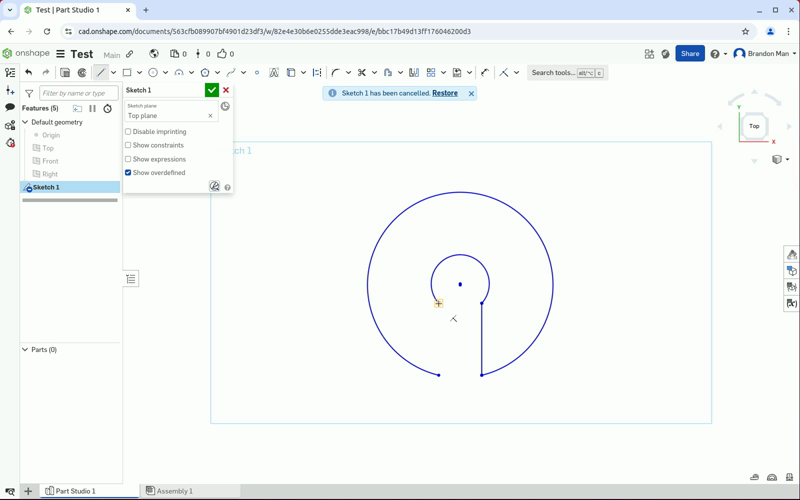
click(438, 303)
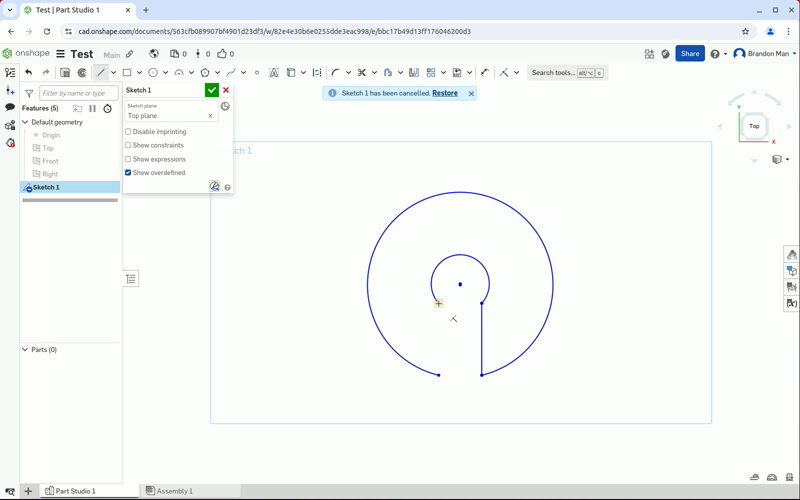
key_down(shift)
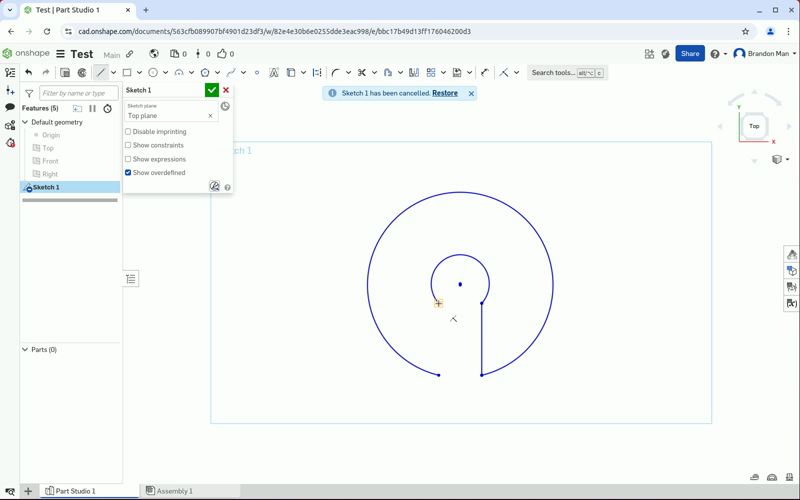
mouse_move(438, 375)
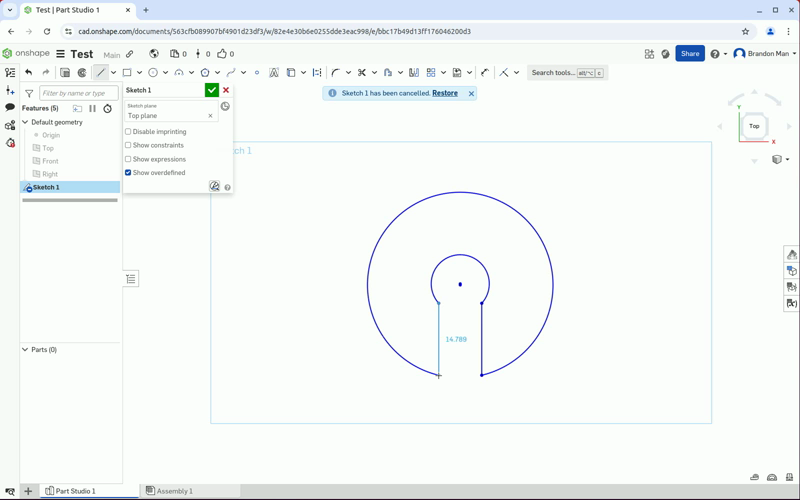
key_up(shift)
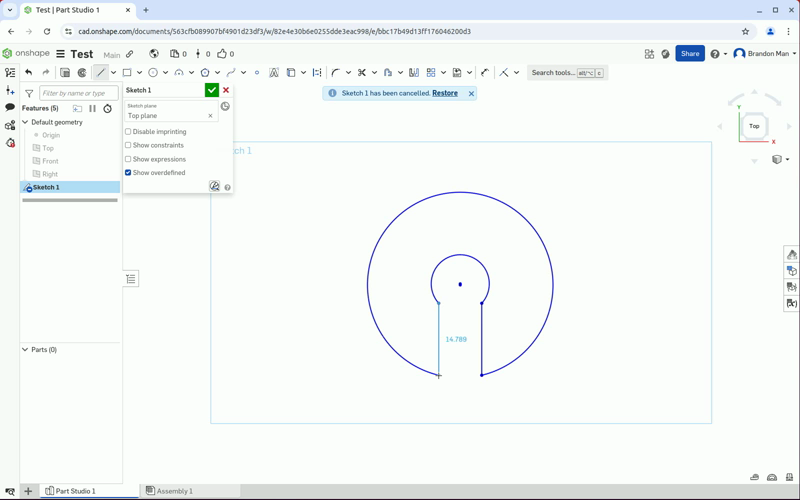
click(438, 375)
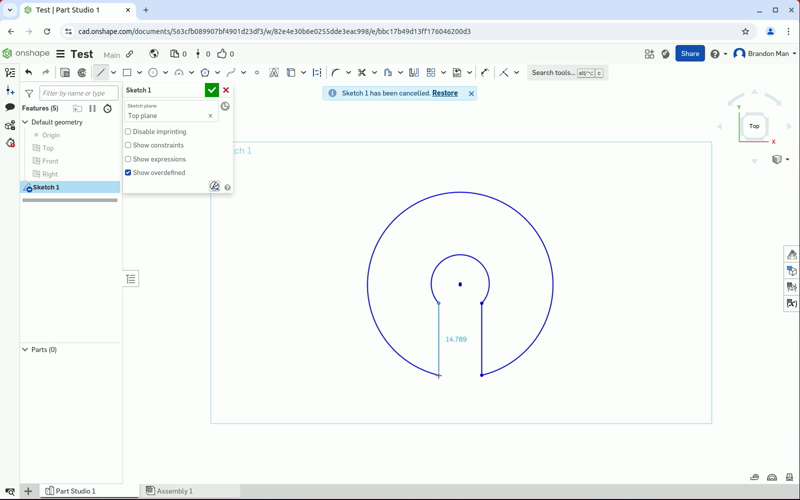
key(esc)
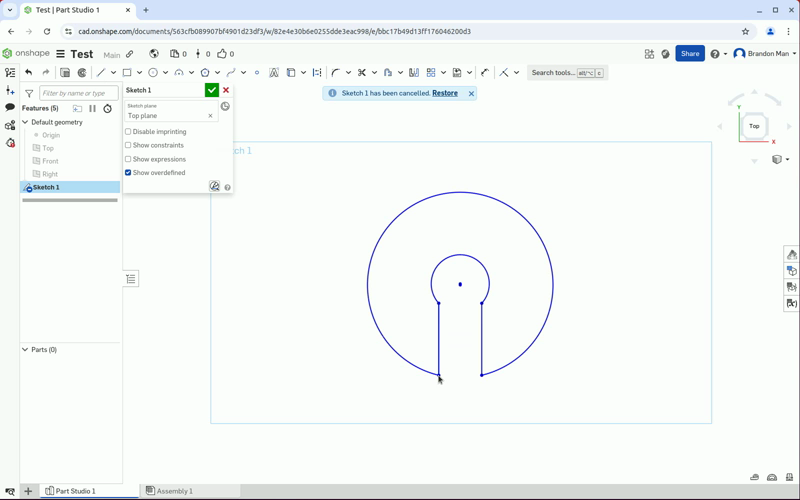
mouse_move(522, 308)
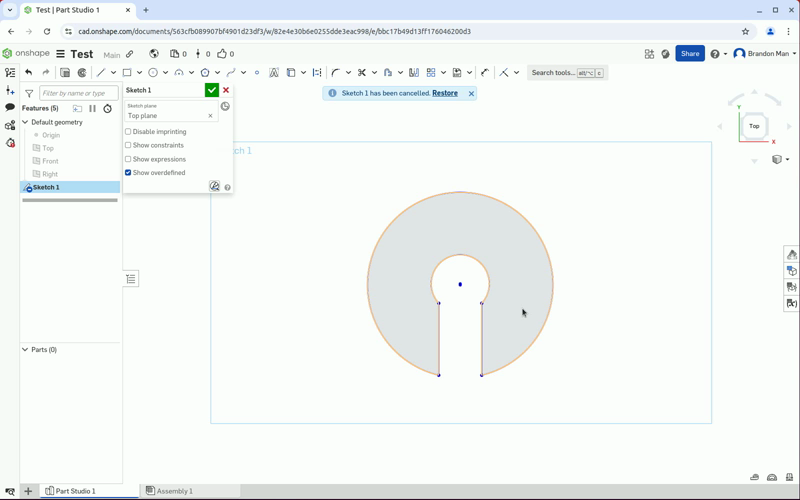
click(522, 308)
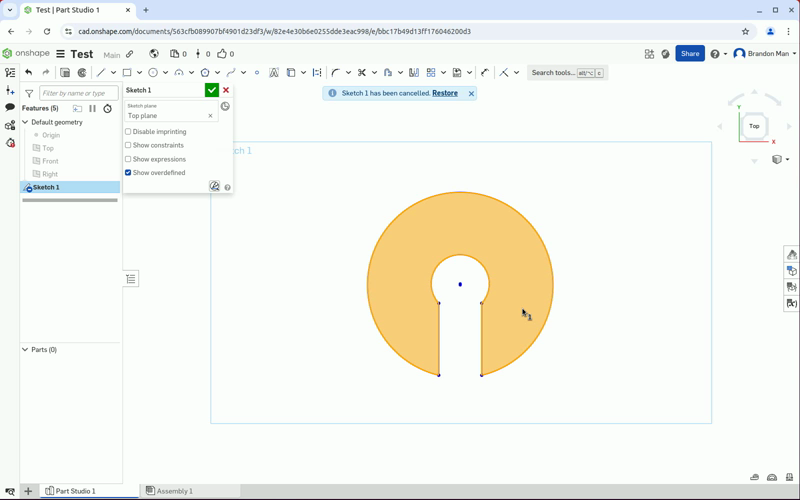
mouse_move(73, 352)
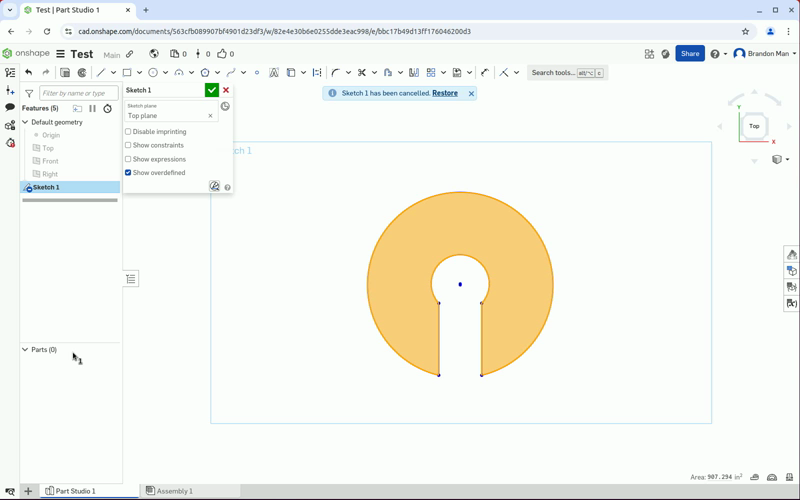
key(shift+y)
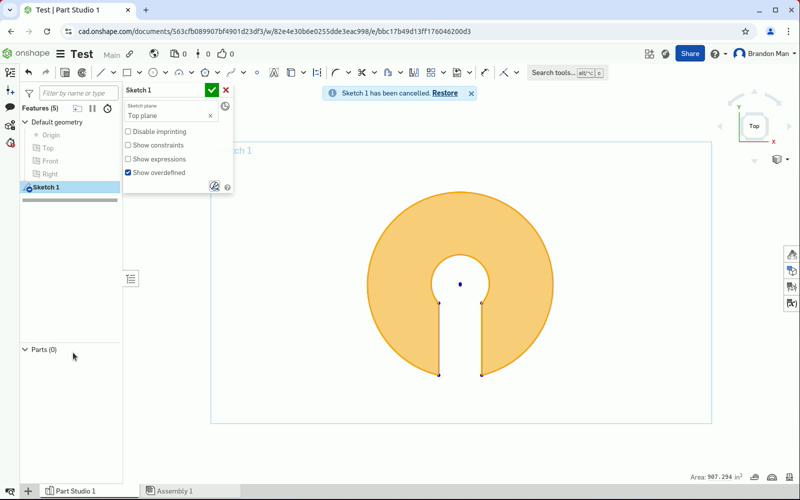
key(shift+e)
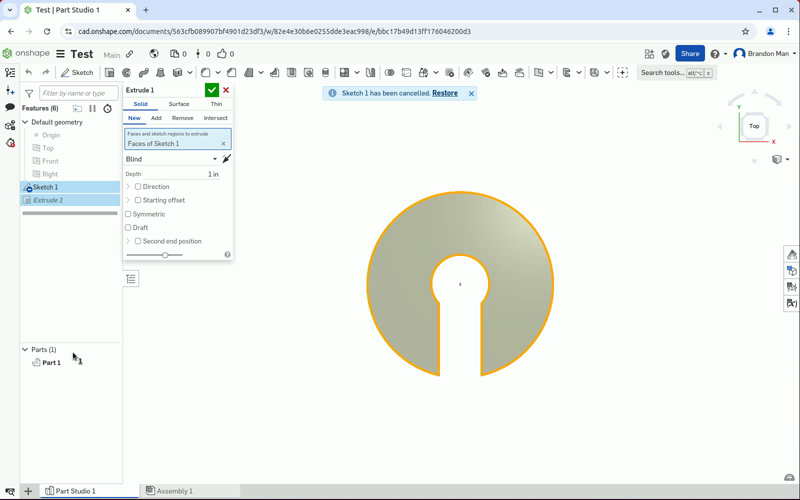
mouse_move(143, 106)
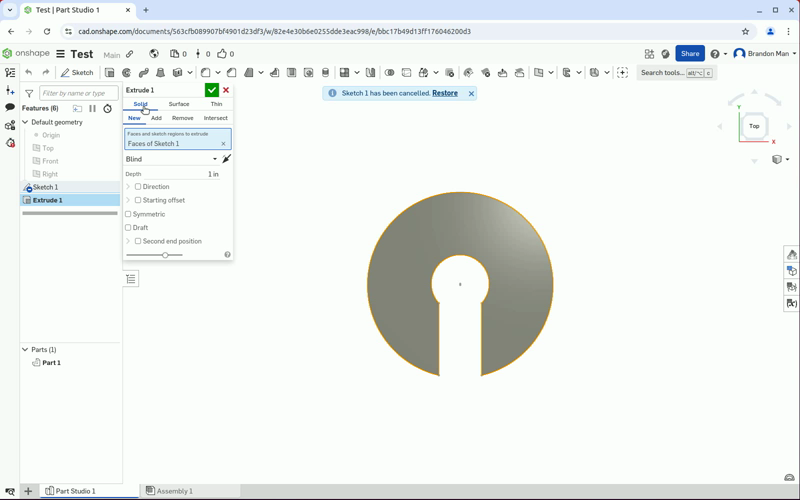
click(143, 106)
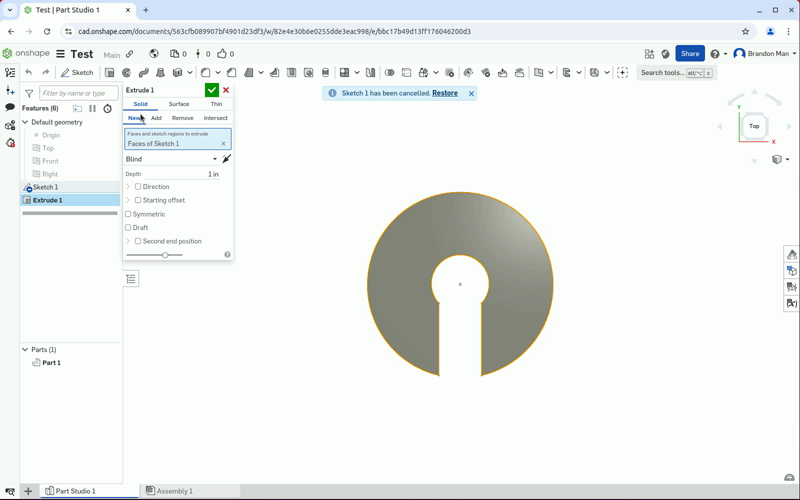
mouse_move(137, 120)
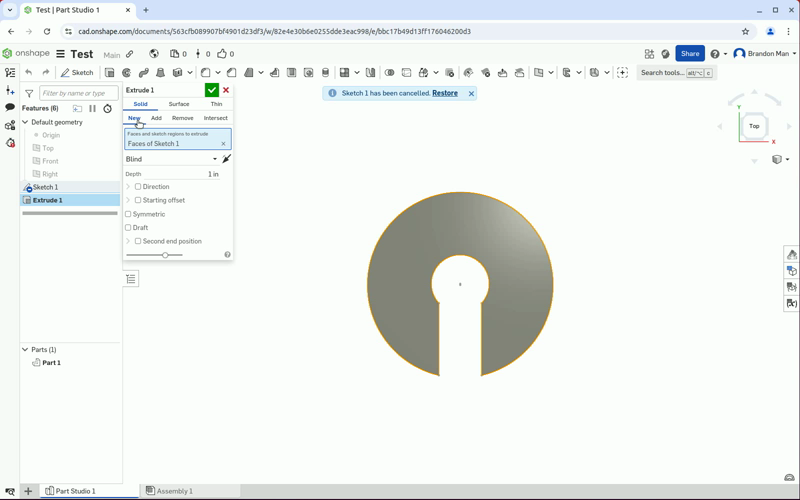
click(137, 120)
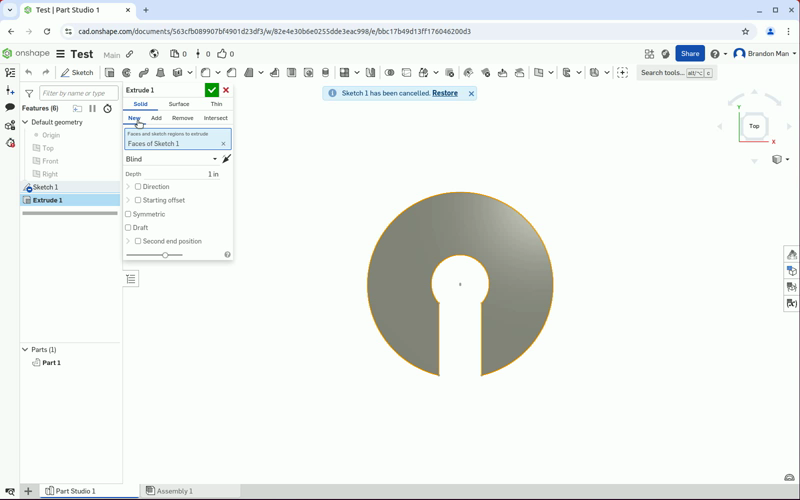
key(tab, 4)
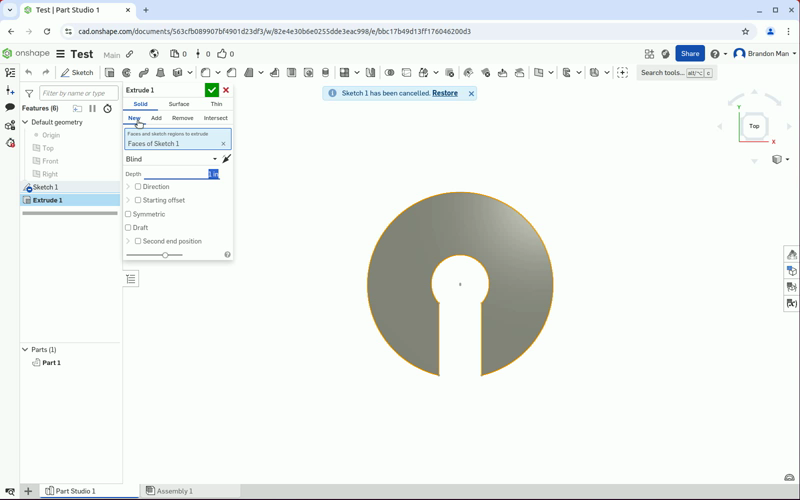
text(11.073)
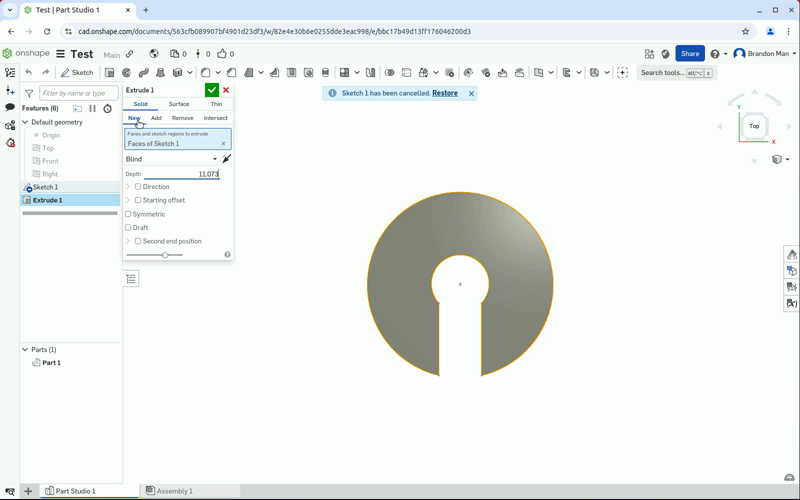
key(enter)
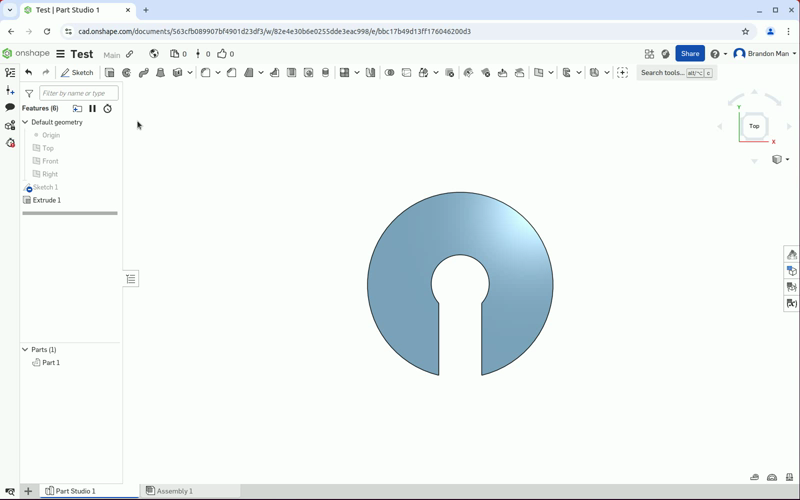
key(shift+h)
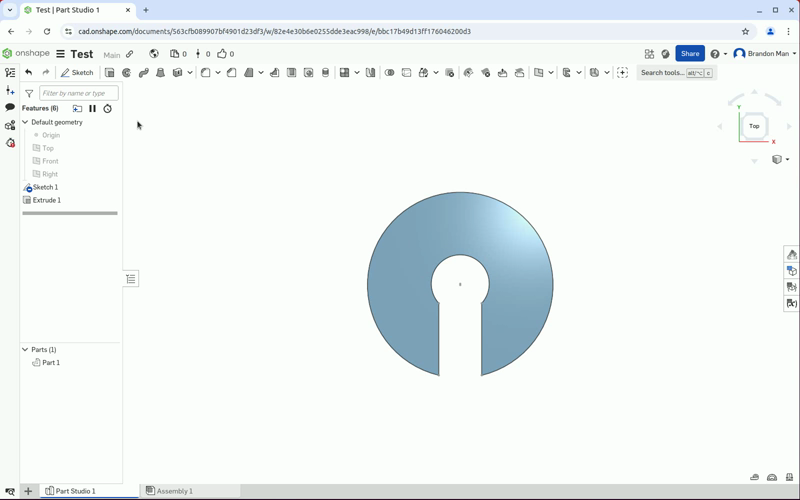
key(shift+h)
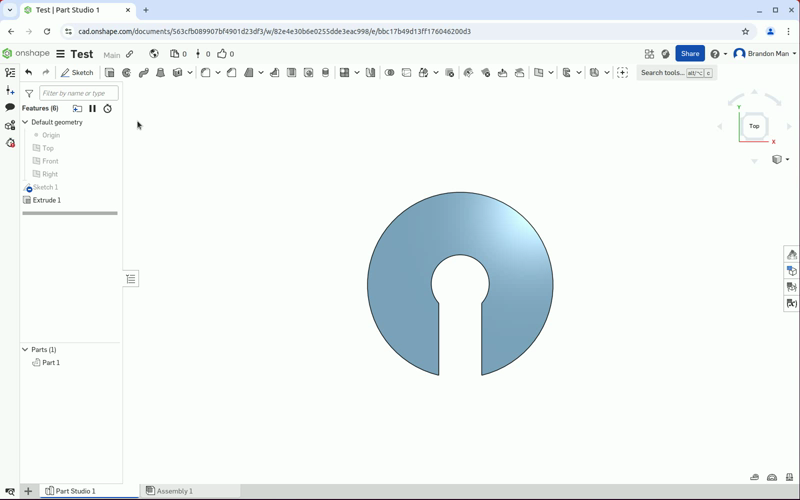
mouse_move(73, 189)
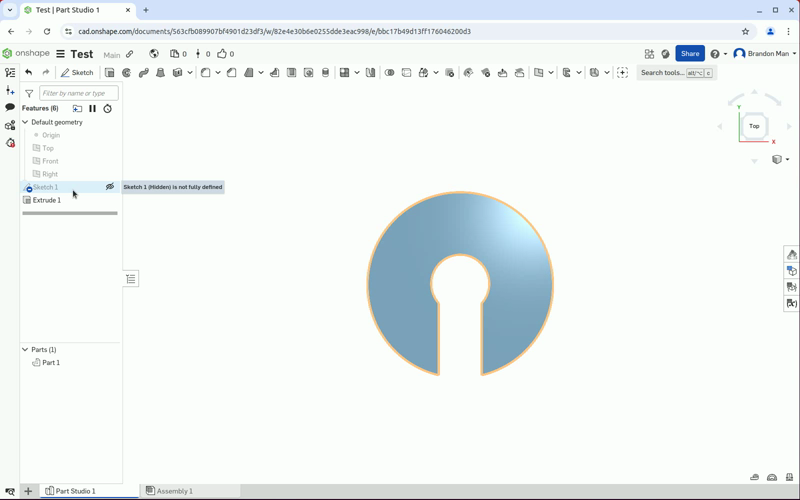
click(73, 189)
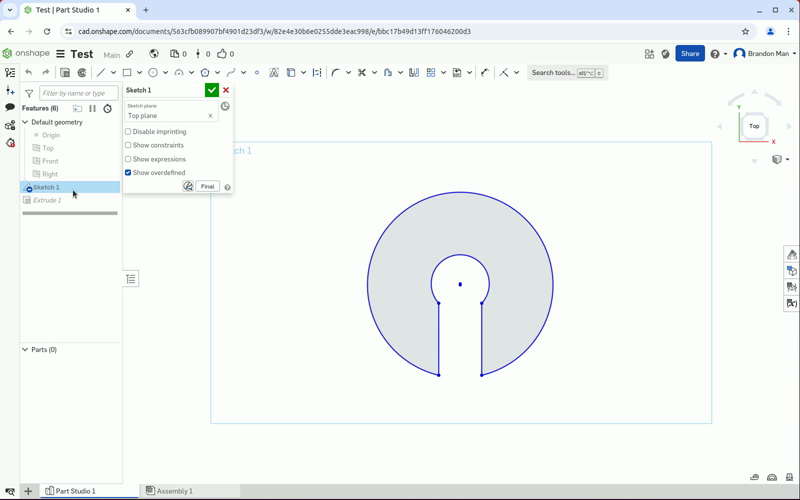
mouse_move(229, 92)
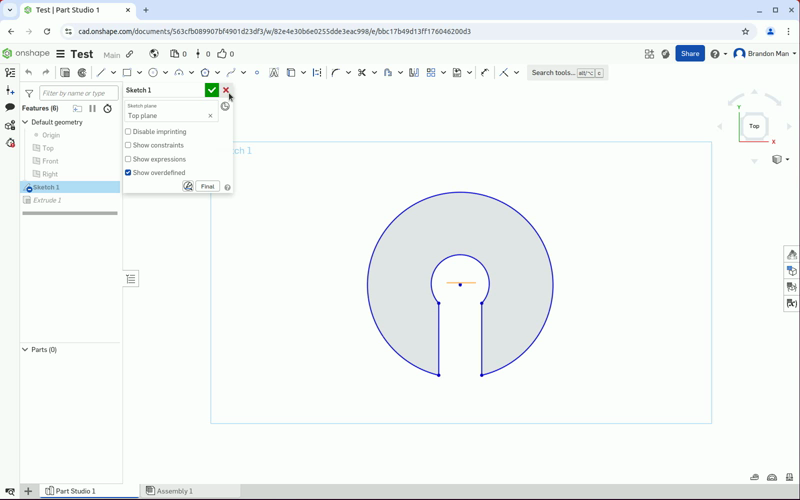
click(229, 92)
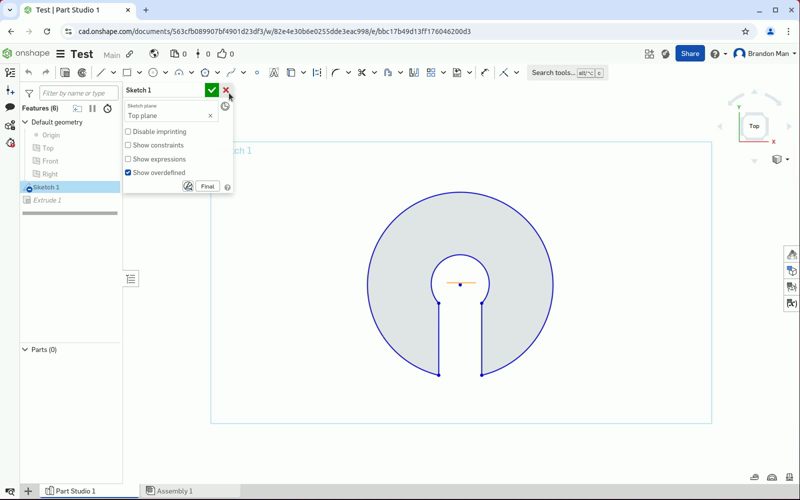
key(shift+s)
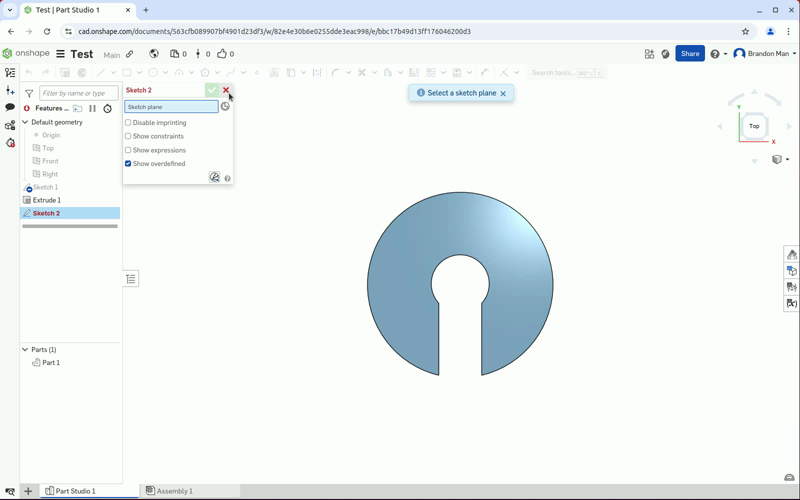
mouse_move(73, 150)
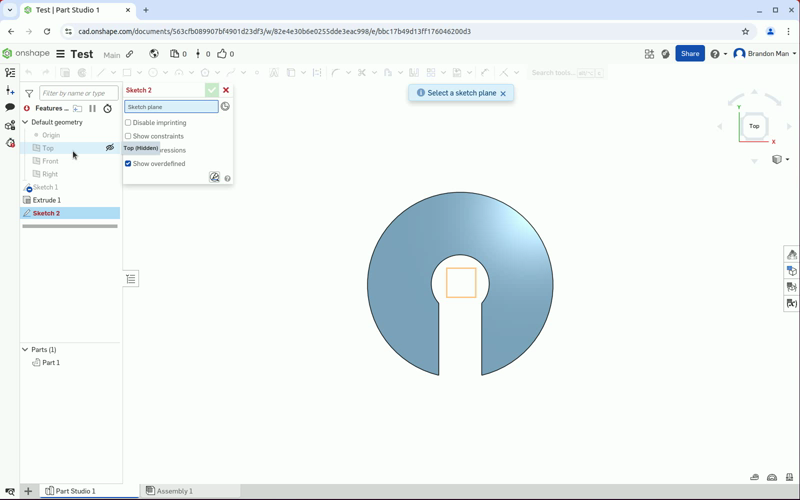
click(73, 150)
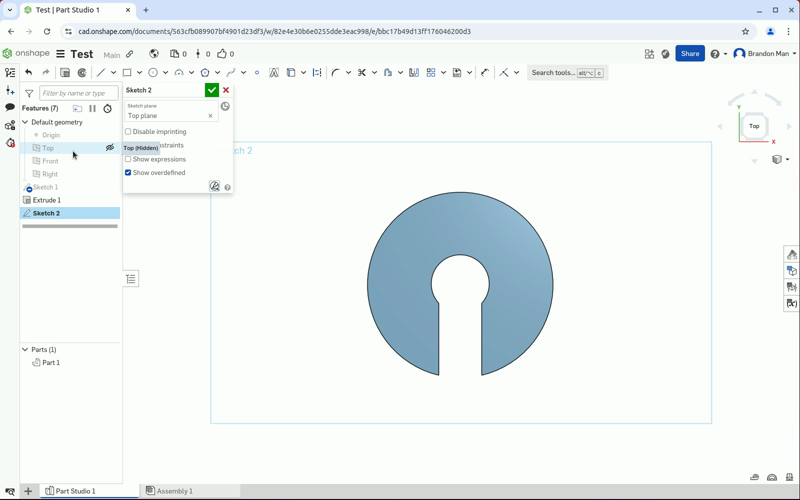
mouse_move(73, 352)
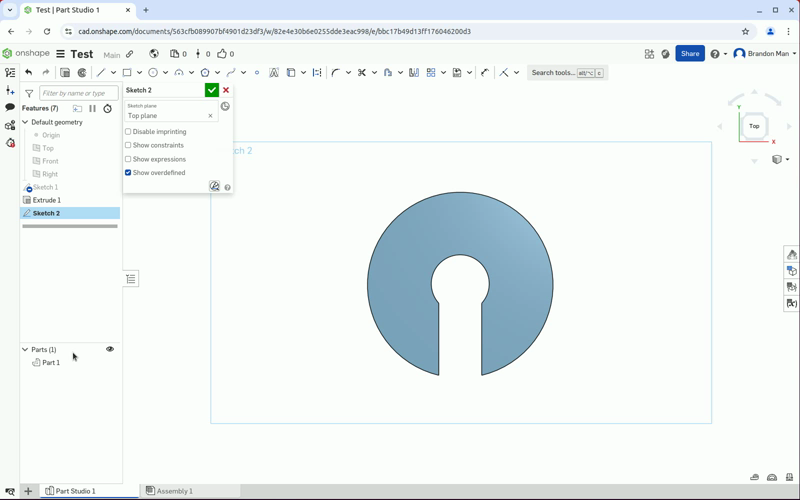
key(y)
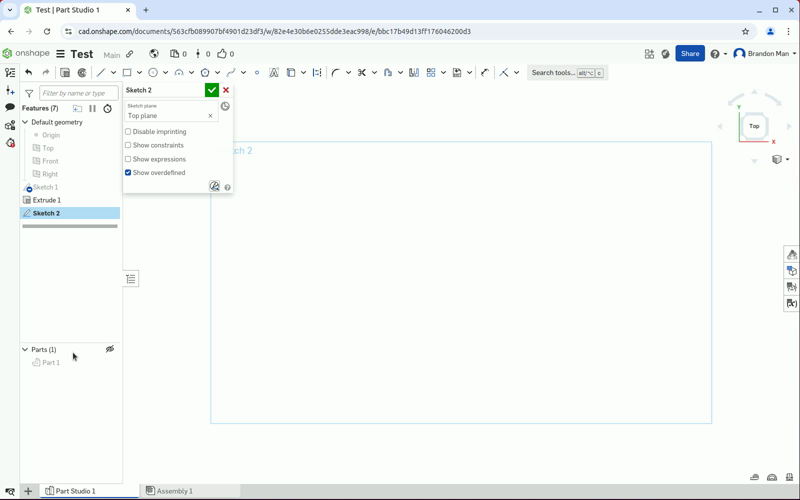
key(a)
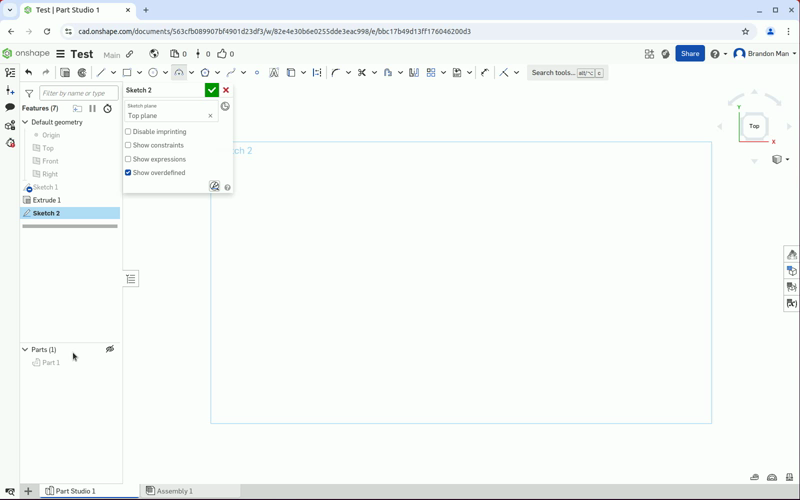
key_down(shift)
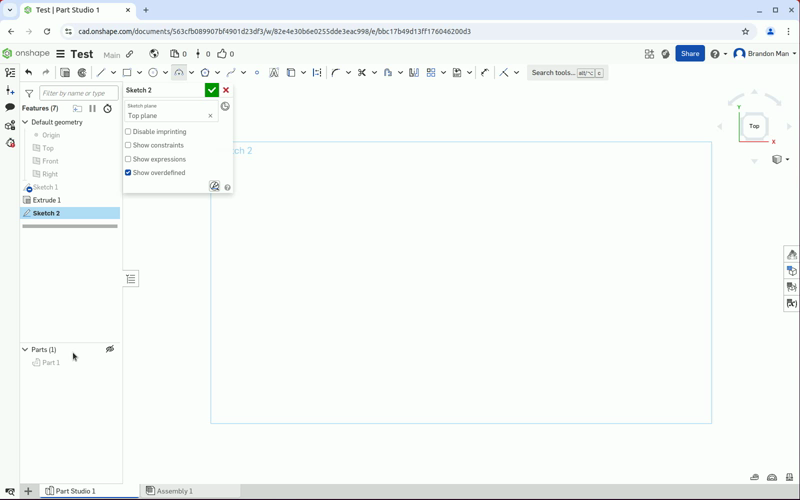
mouse_move(438, 393)
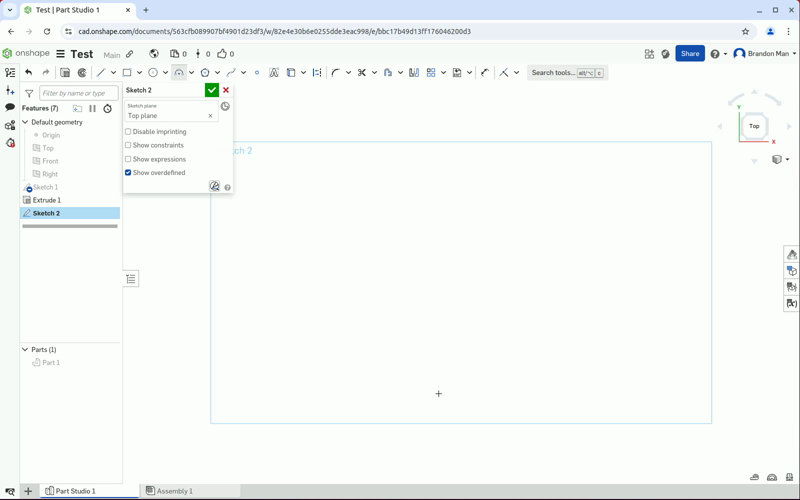
click(438, 393)
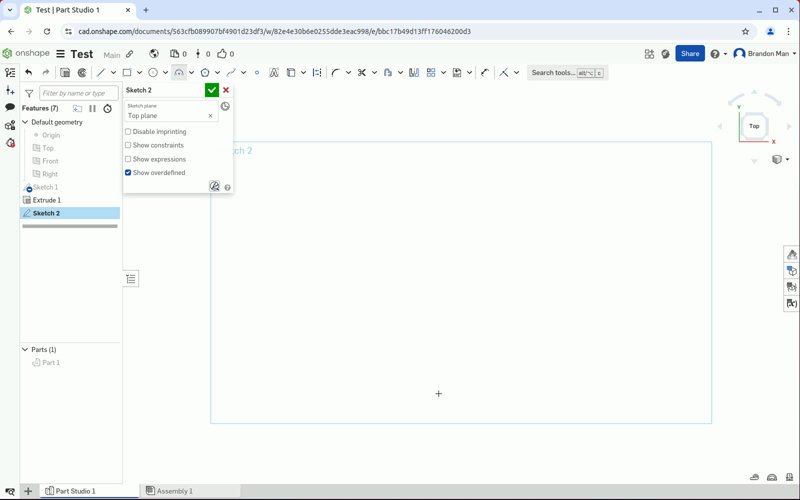
key_up(shift)
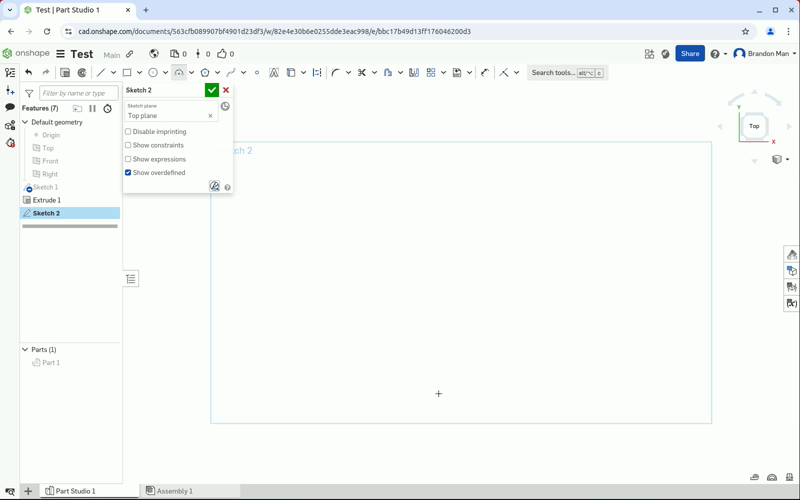
key_down(shift)
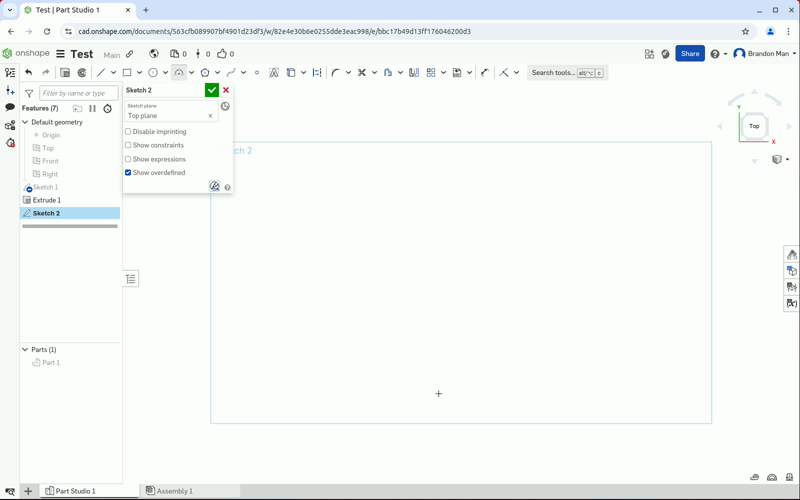
mouse_move(483, 393)
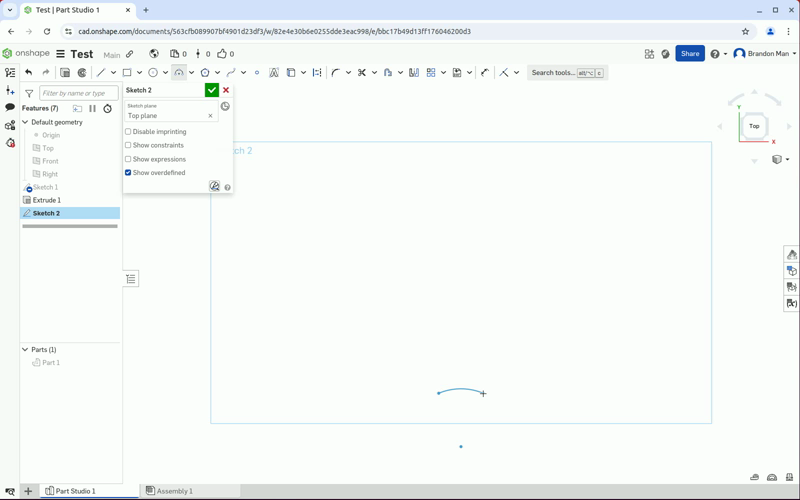
click(483, 393)
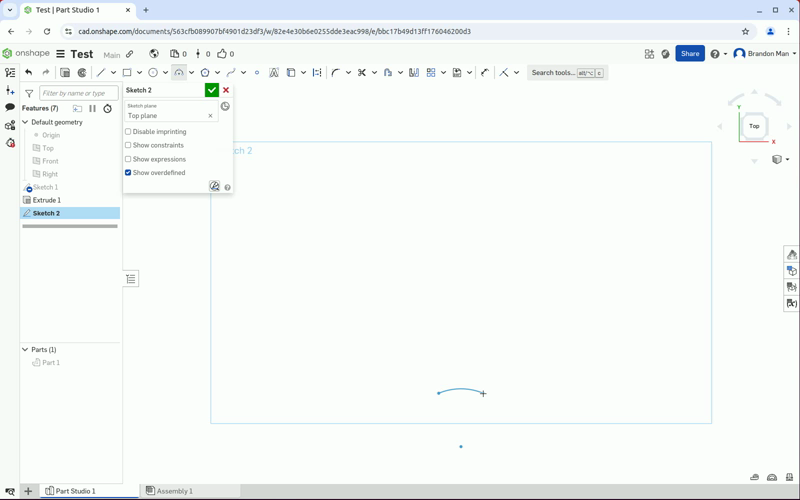
mouse_move(460, 168)
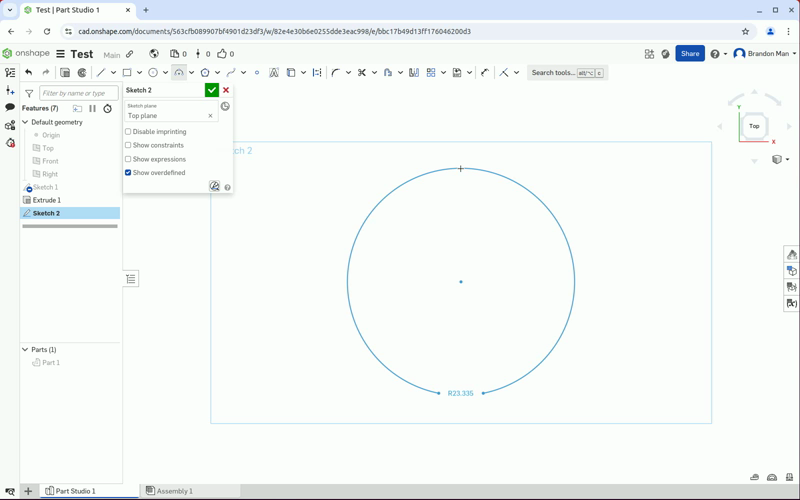
click(460, 168)
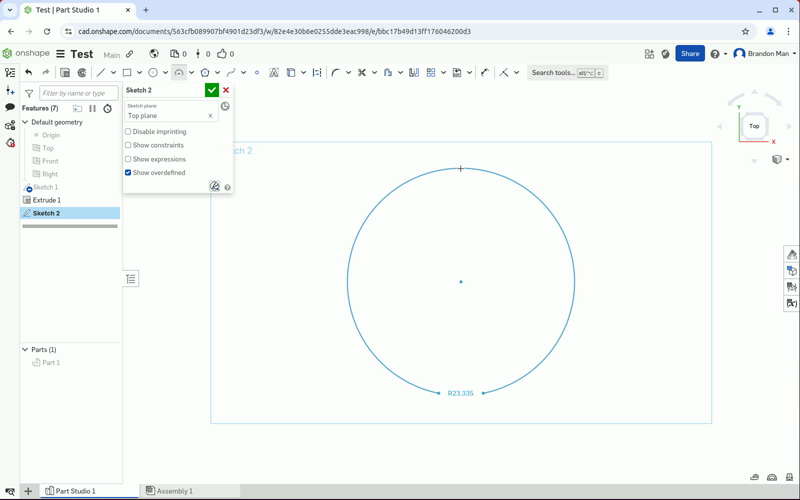
key_up(shift)
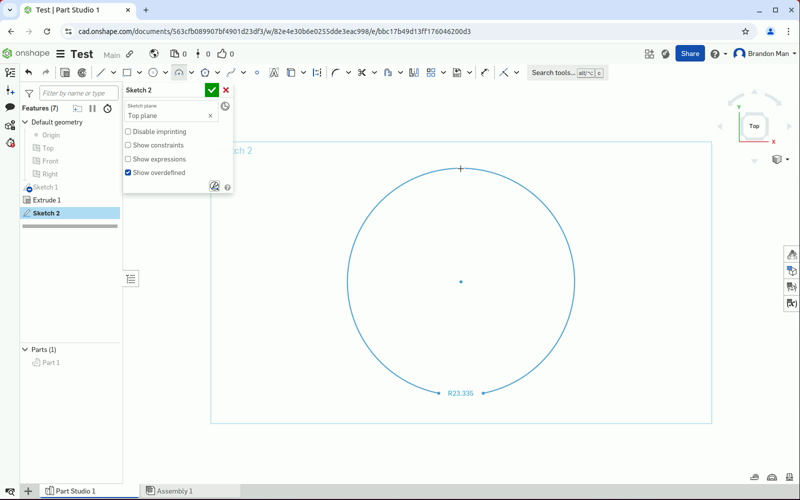
key(esc)
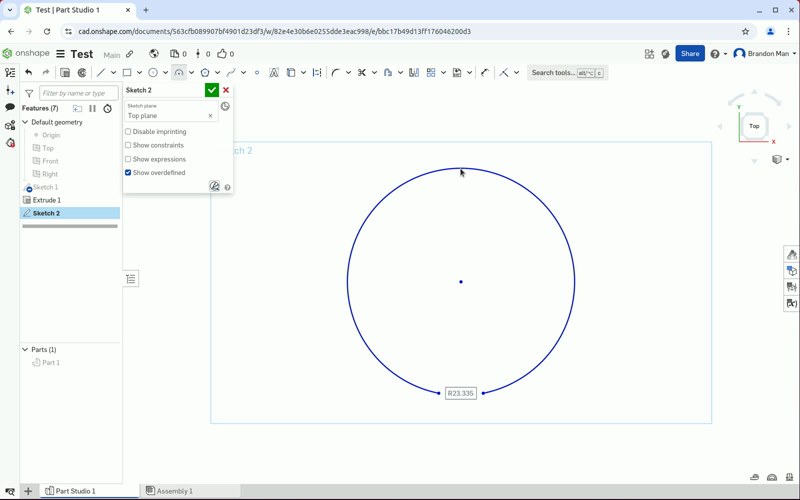
key(l)
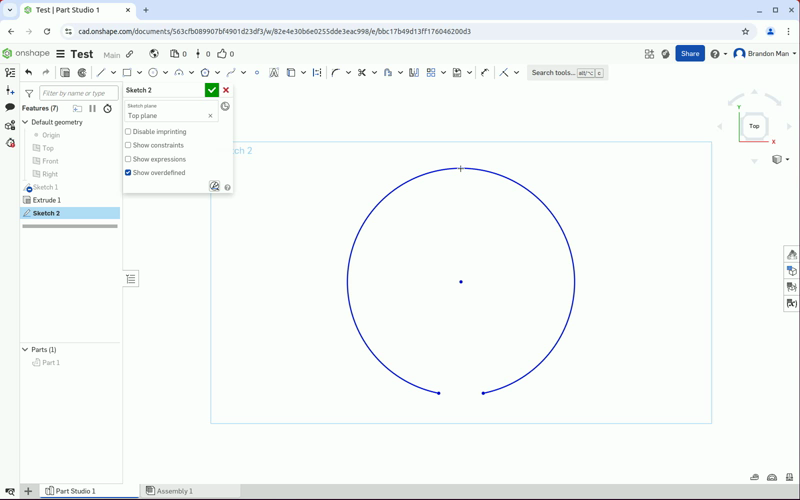
mouse_move(483, 393)
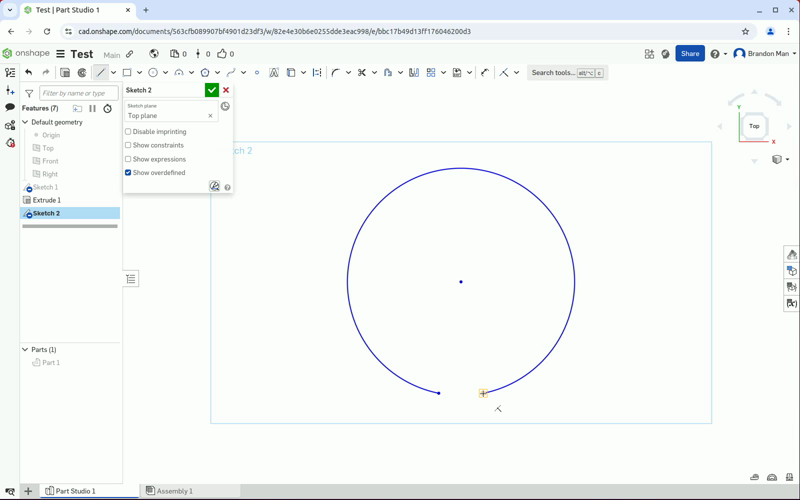
click(483, 393)
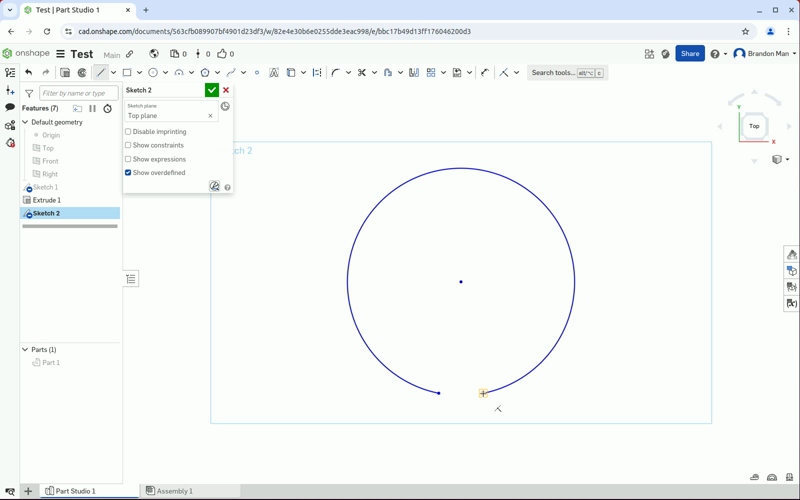
key_down(shift)
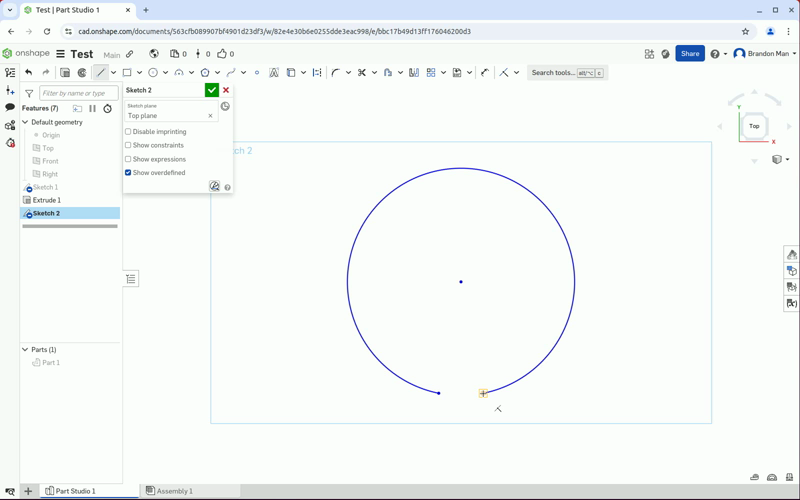
mouse_move(513, 393)
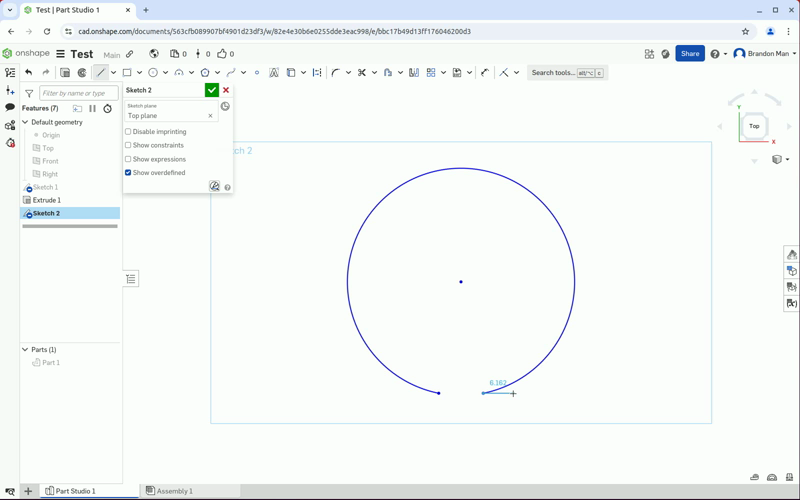
mouse_move(483, 374)
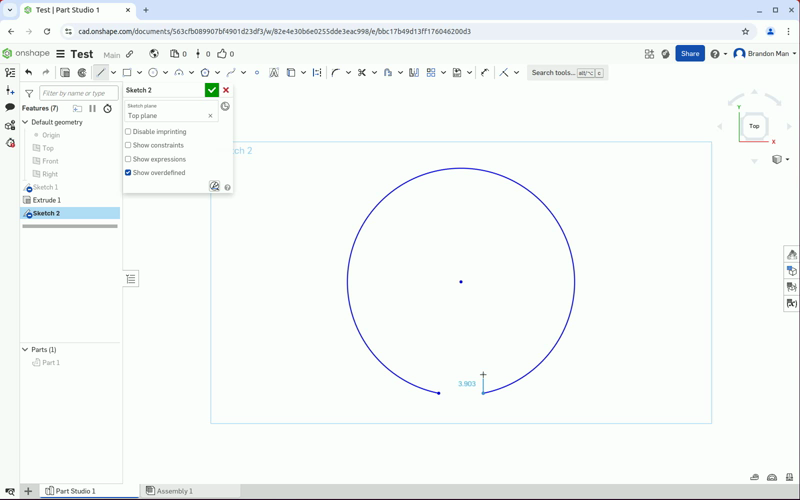
click(483, 374)
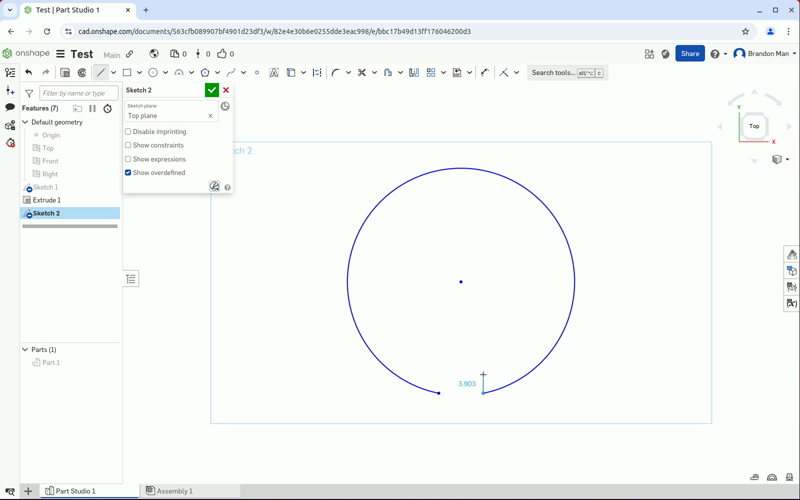
key_up(shift)
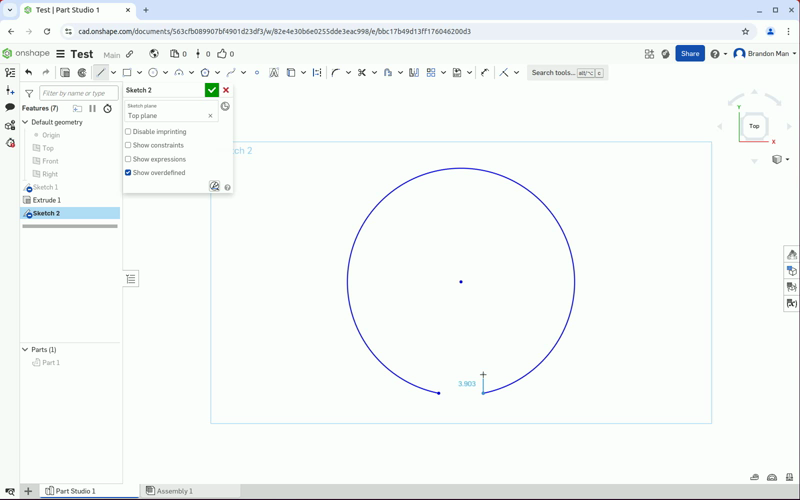
key(esc)
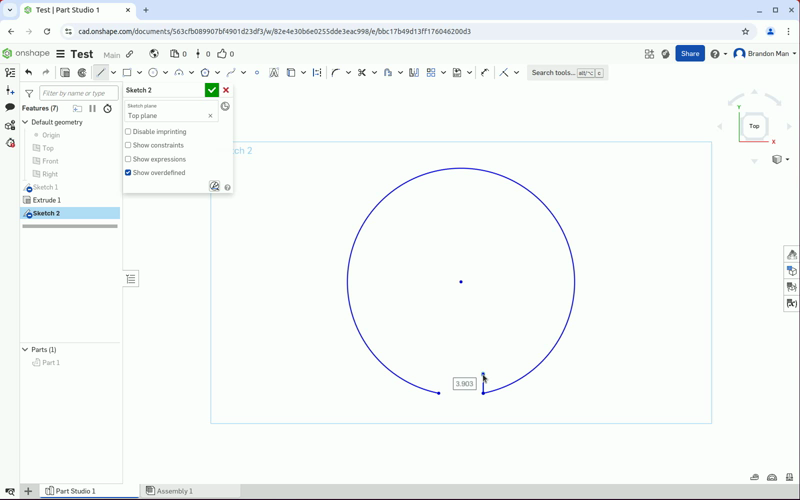
key(a)
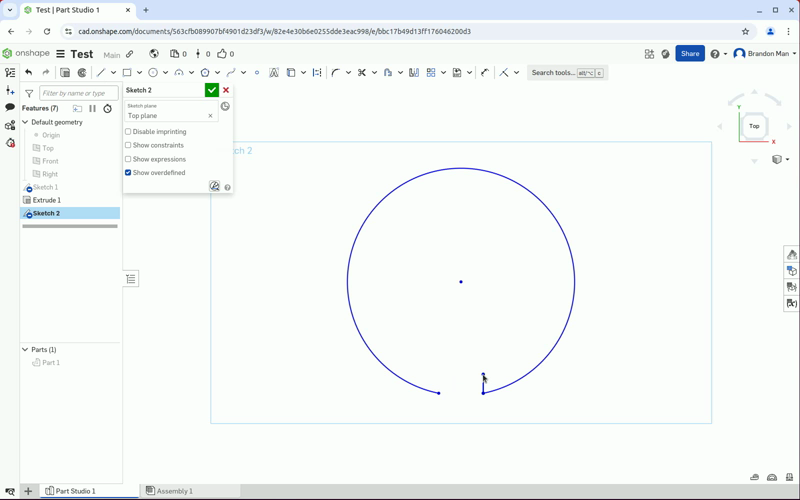
mouse_move(483, 374)
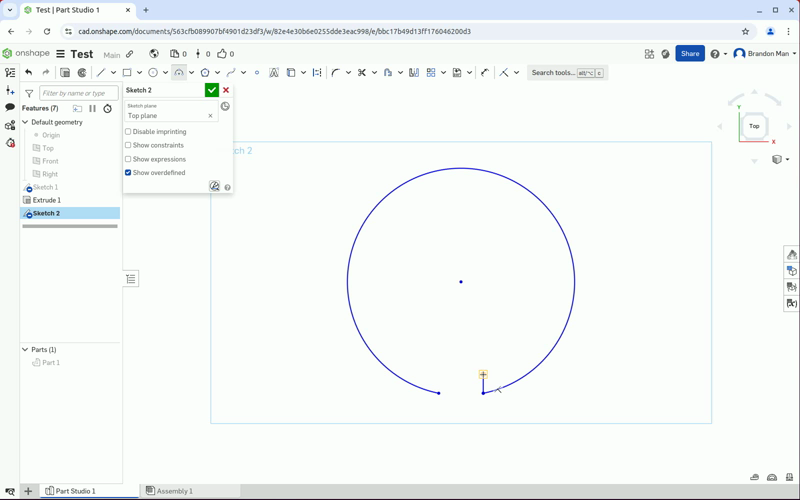
click(483, 374)
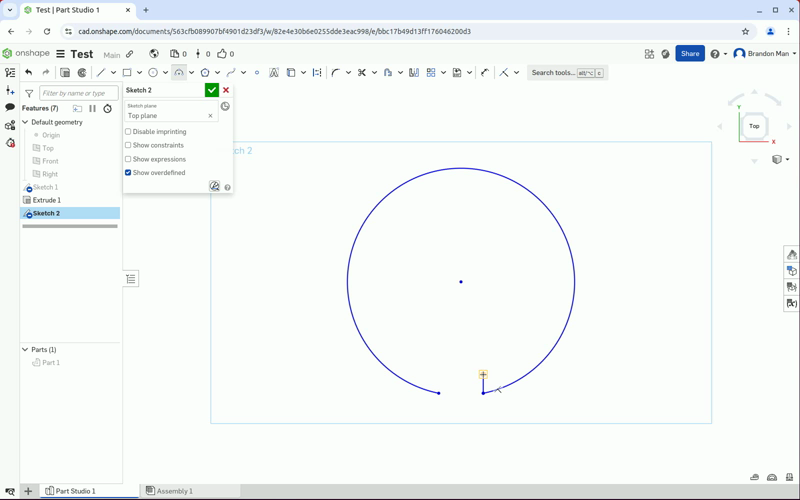
key_down(shift)
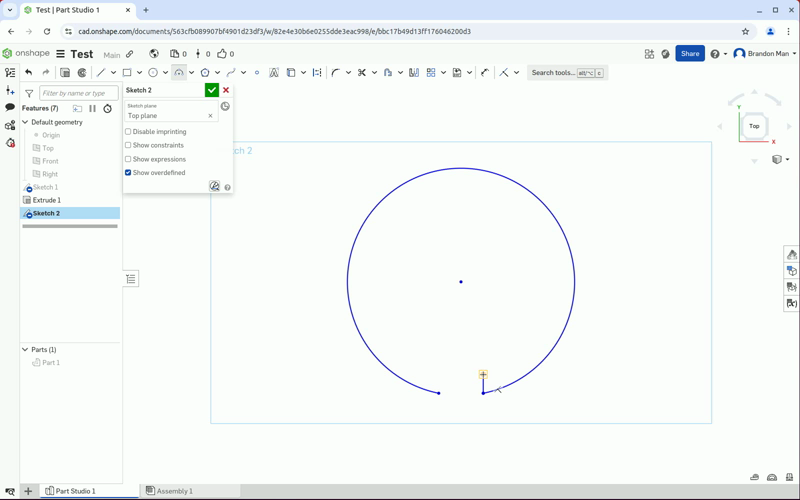
mouse_move(438, 374)
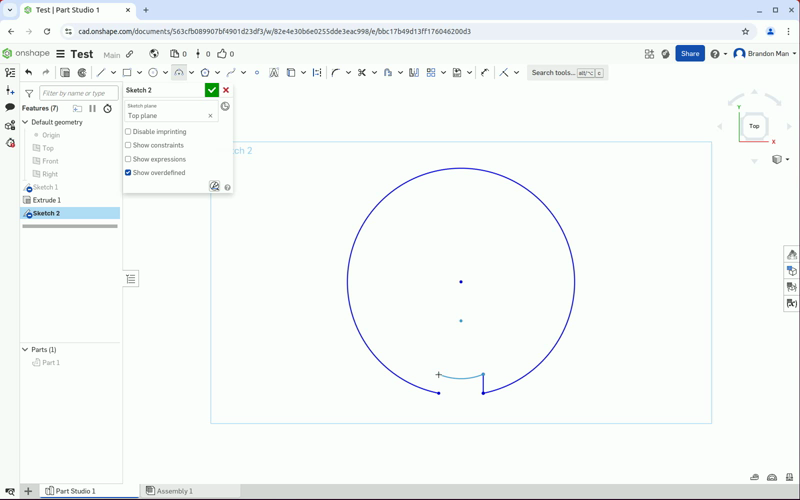
click(438, 374)
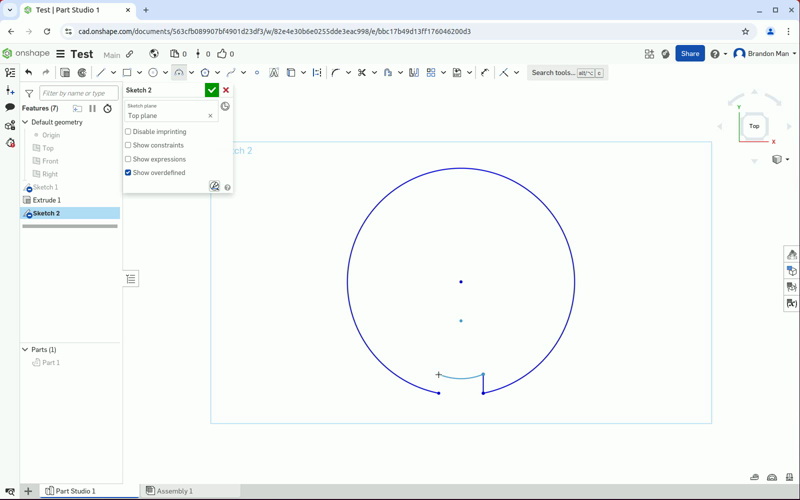
mouse_move(460, 185)
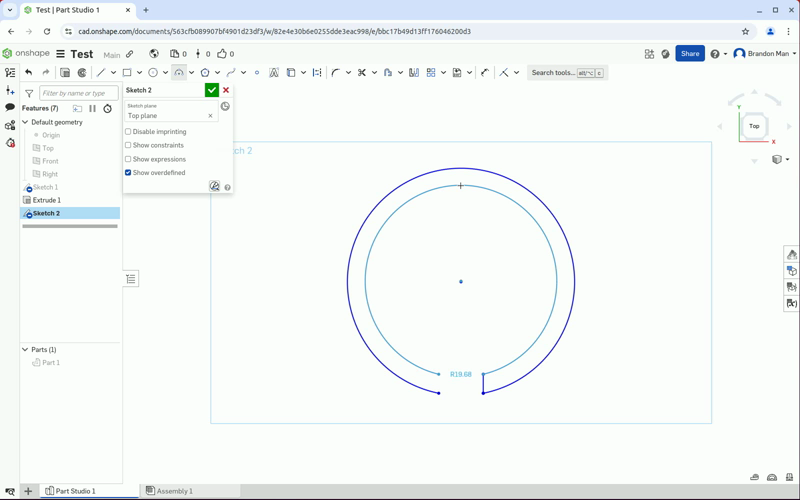
click(460, 185)
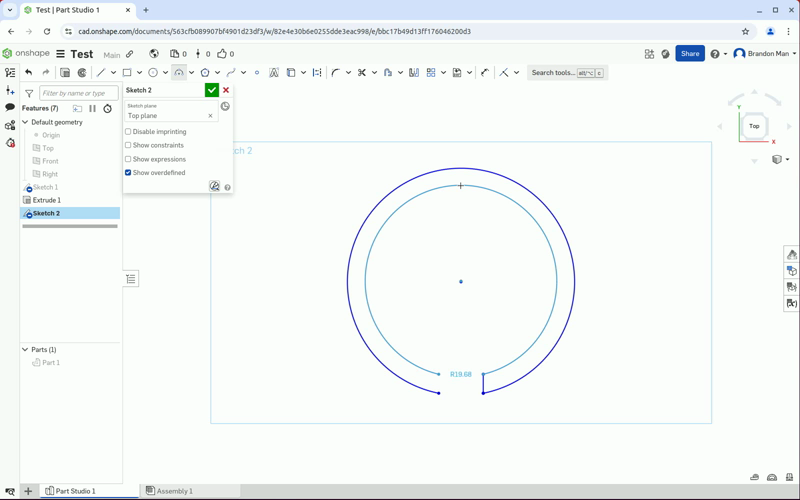
key_up(shift)
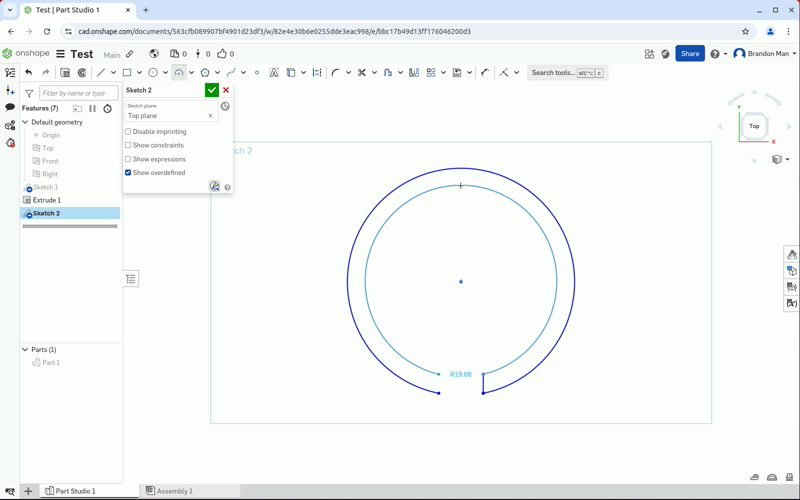
key(esc)
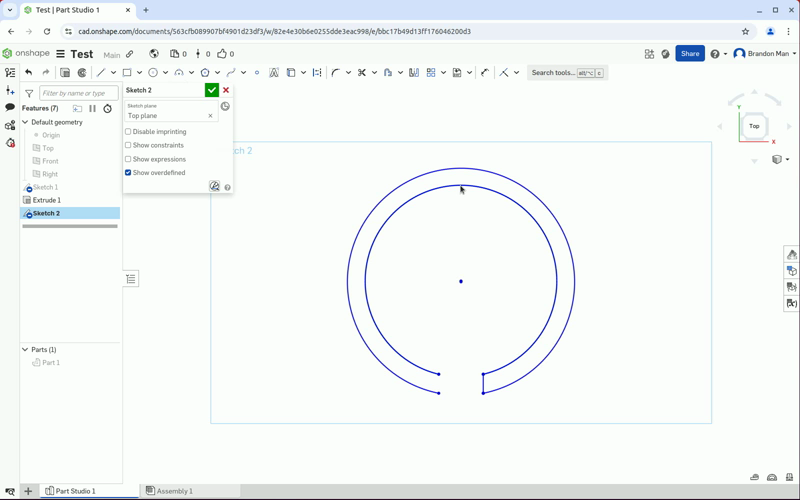
key(l)
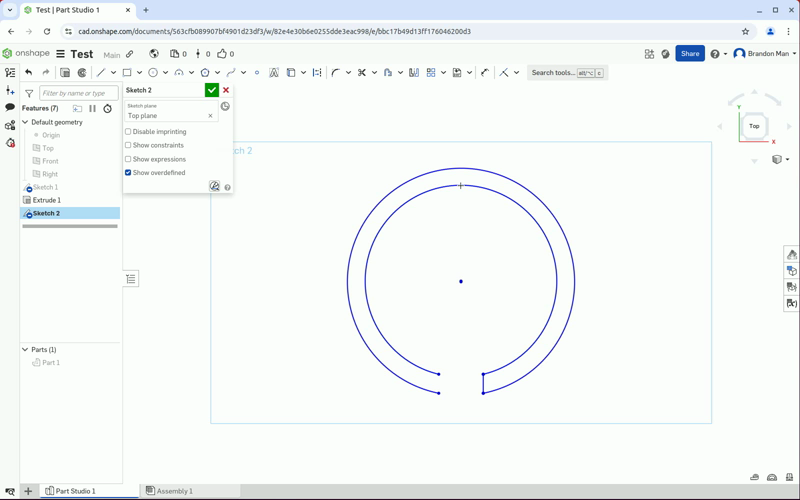
mouse_move(438, 374)
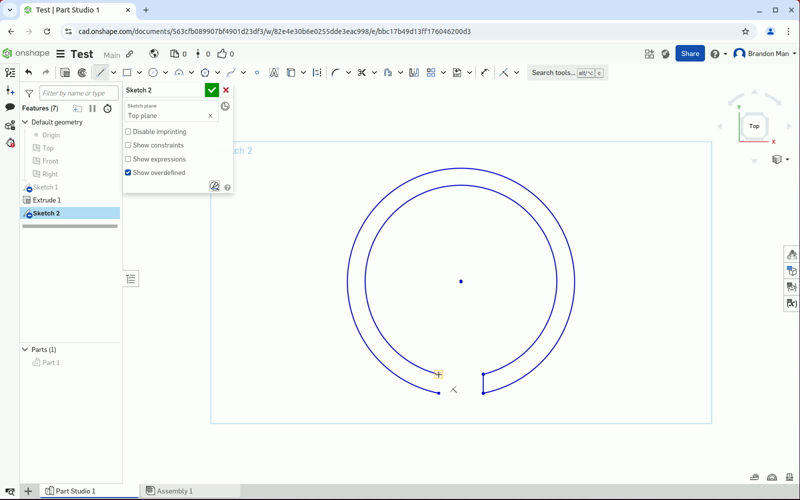
click(438, 374)
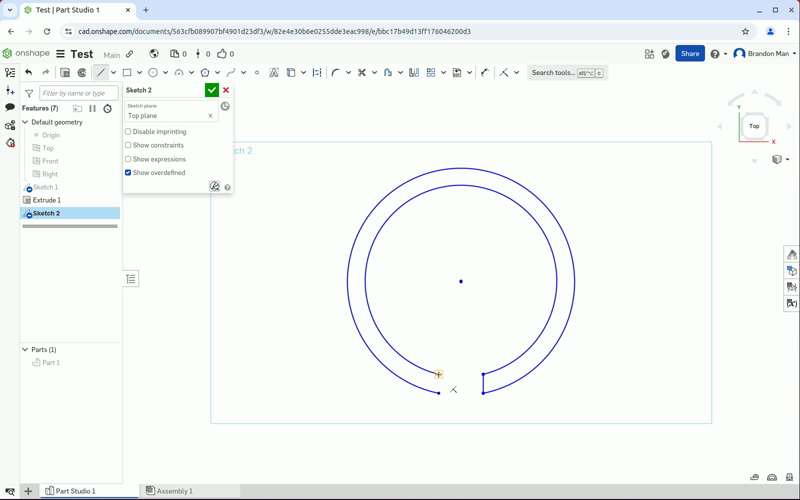
mouse_move(468, 374)
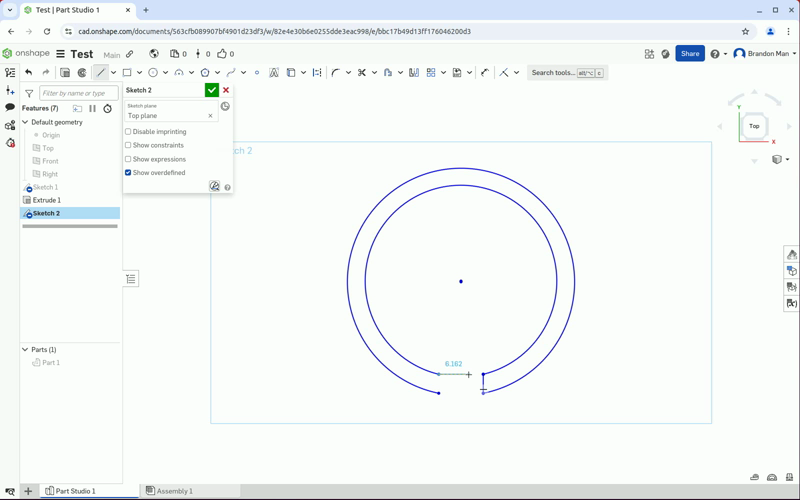
key_down(shift)
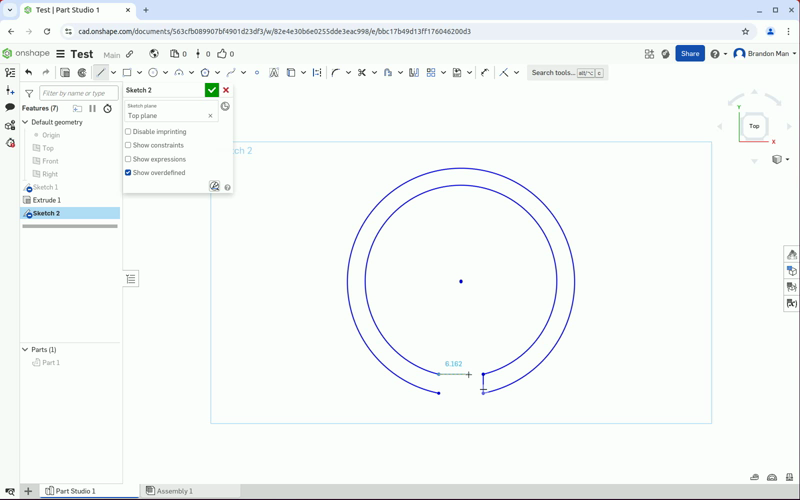
mouse_move(438, 393)
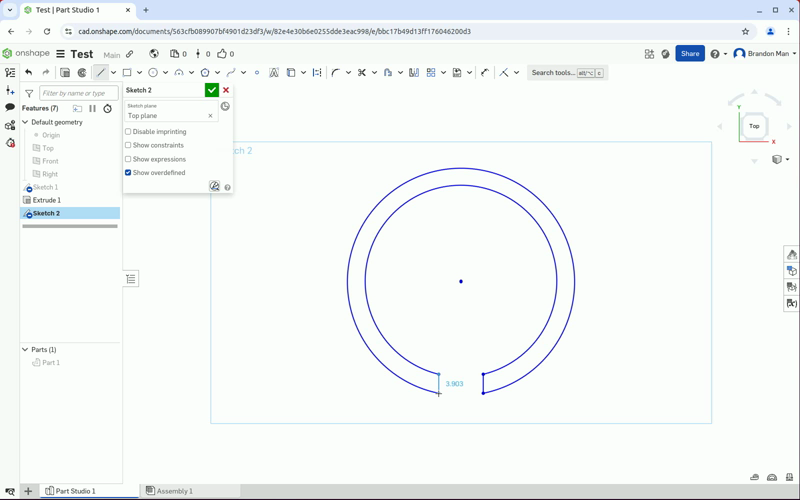
key_up(shift)
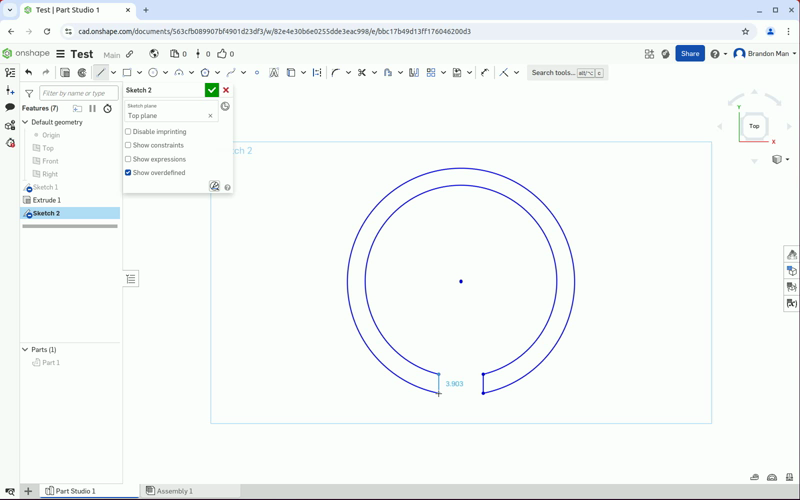
click(438, 393)
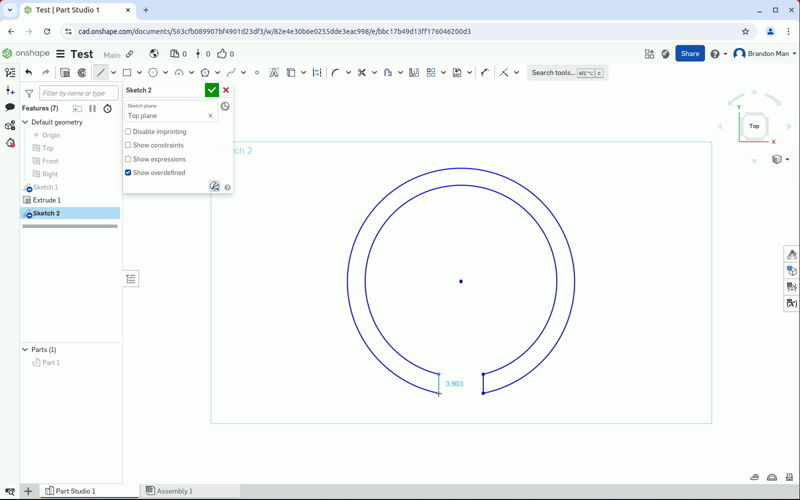
key(esc)
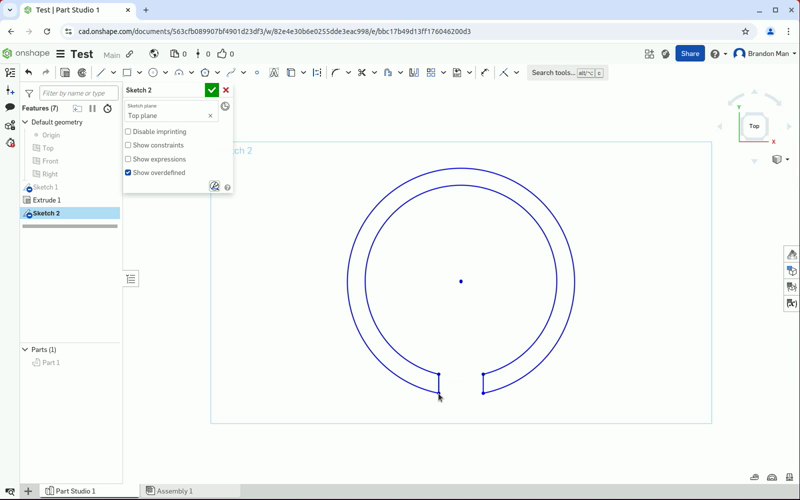
mouse_move(356, 287)
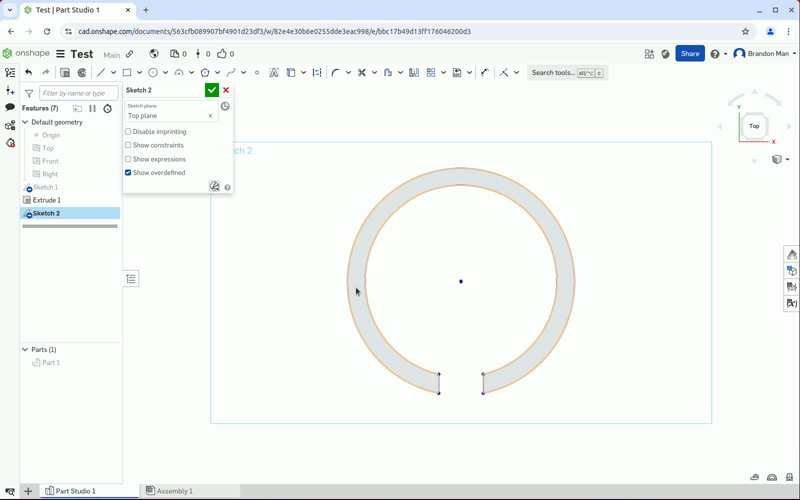
click(356, 287)
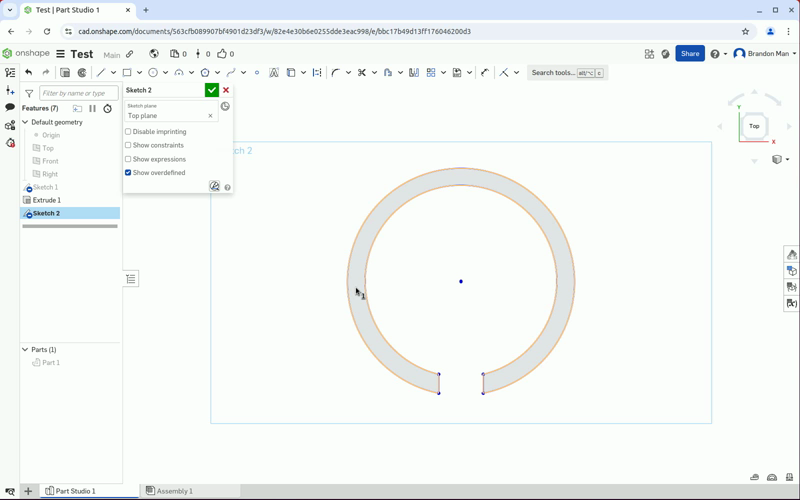
mouse_move(73, 352)
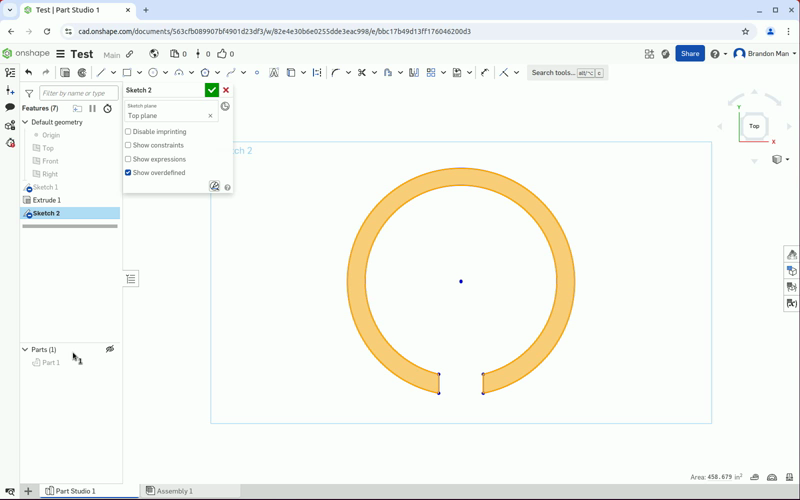
key(shift+y)
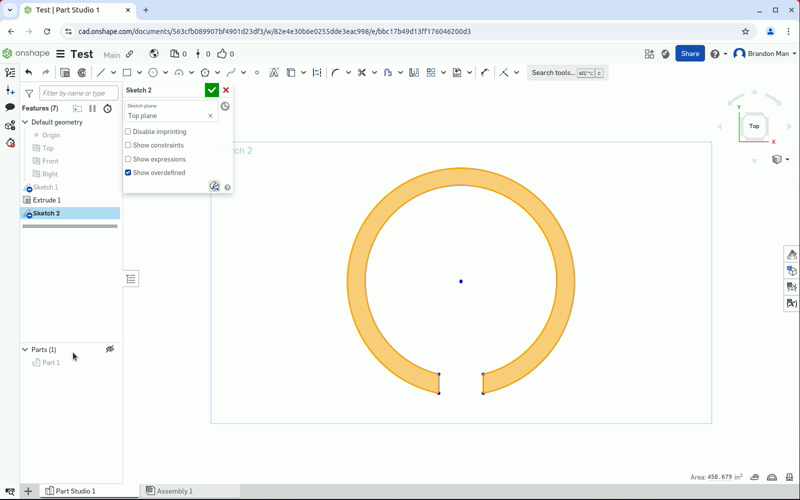
key(shift+e)
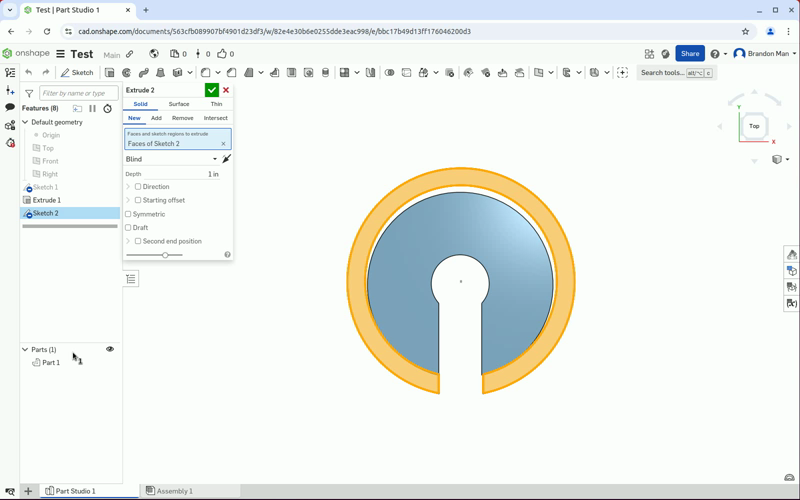
mouse_move(143, 106)
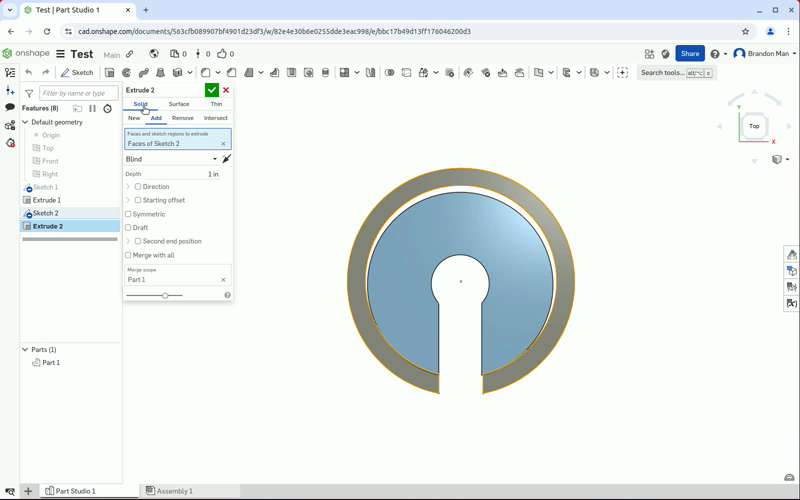
click(143, 106)
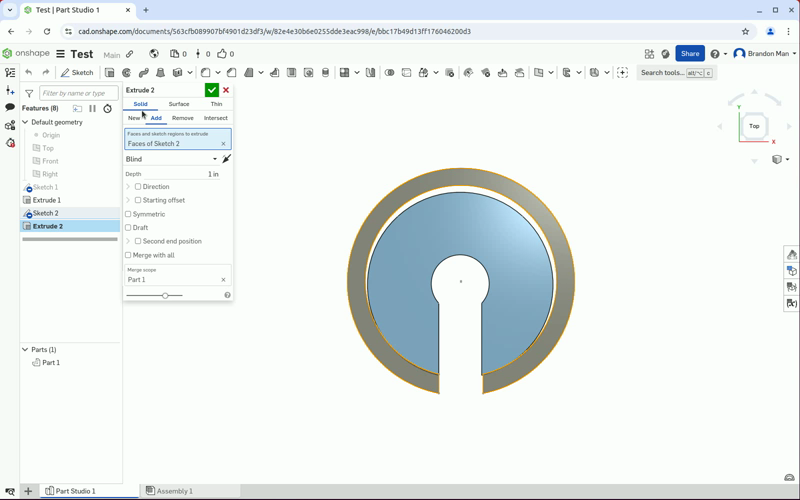
mouse_move(137, 120)
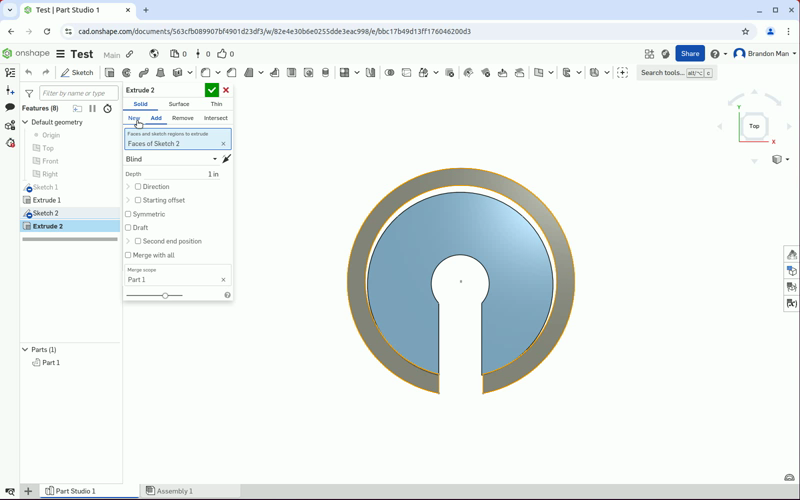
click(137, 120)
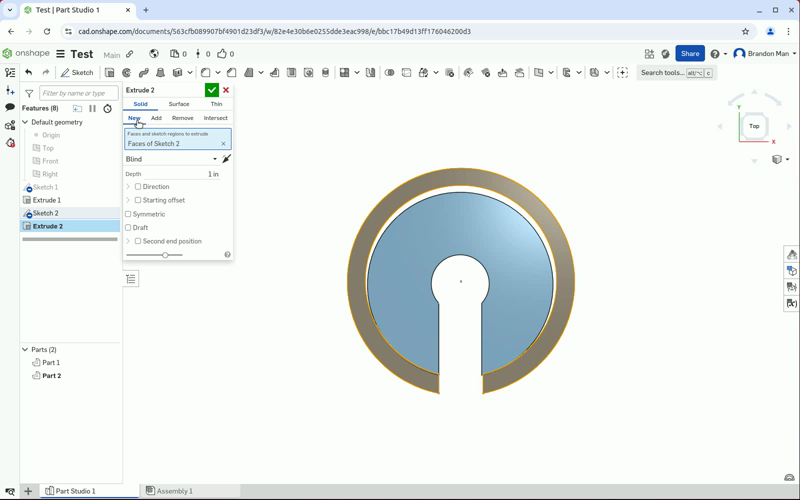
key(tab, 4)
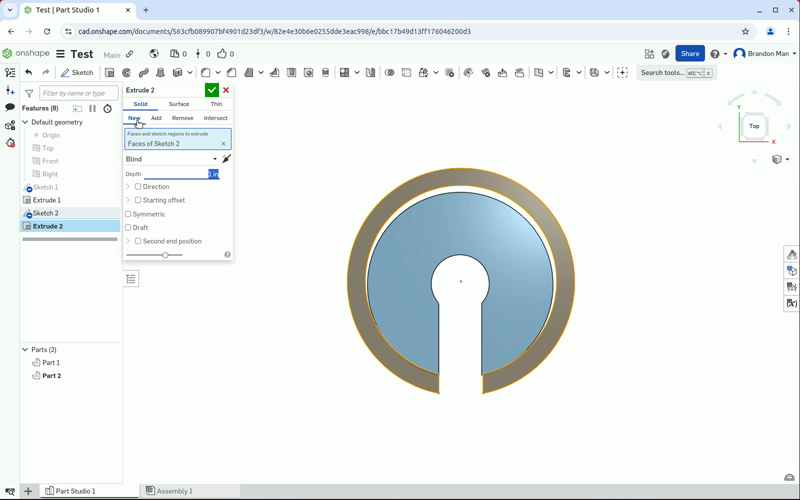
text(1.204)
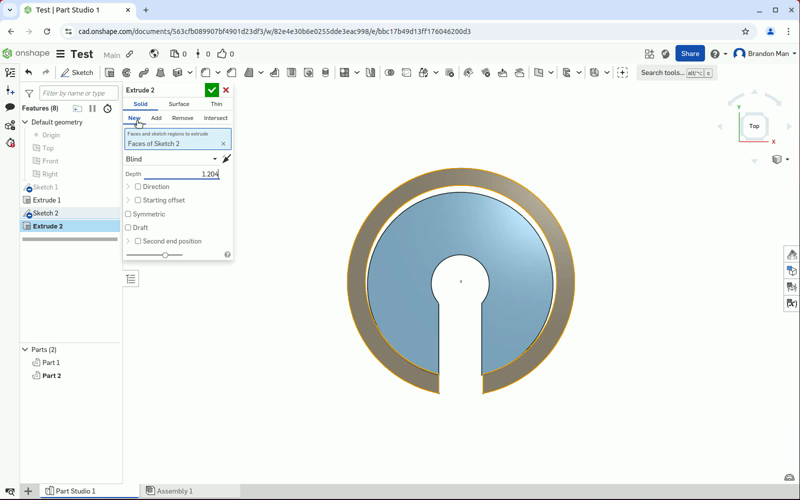
key(enter)
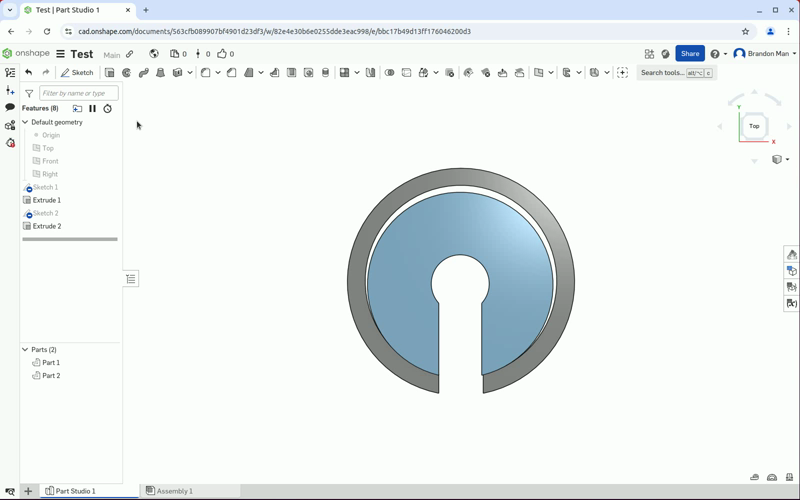
key(shift+h)
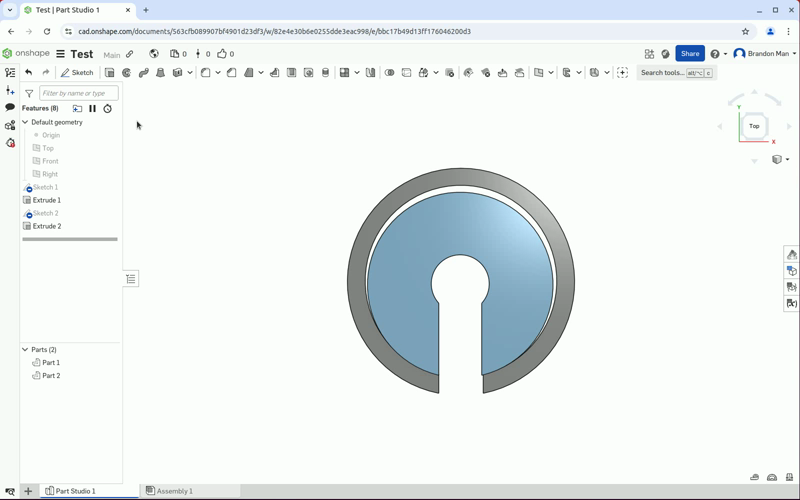
key(shift+h)
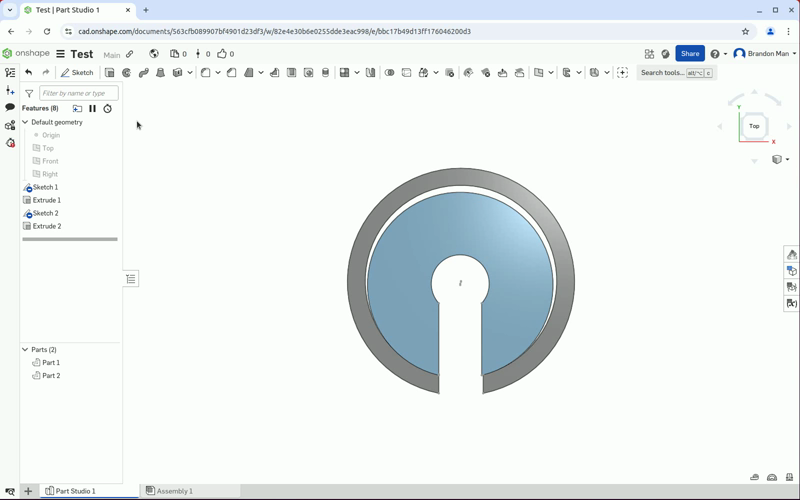
key(shift+7)
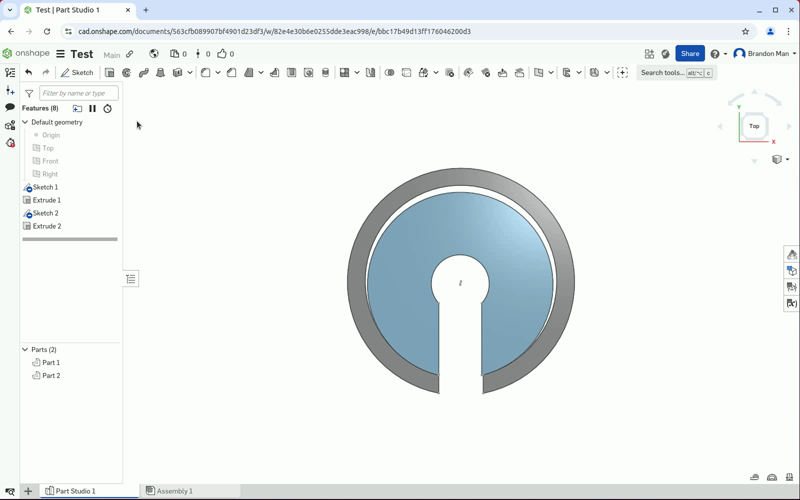
key(up, 3)
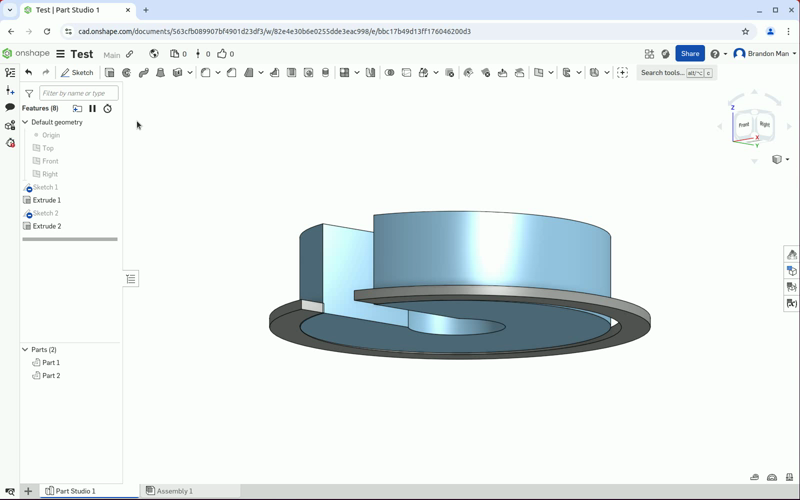
key(left, 3)
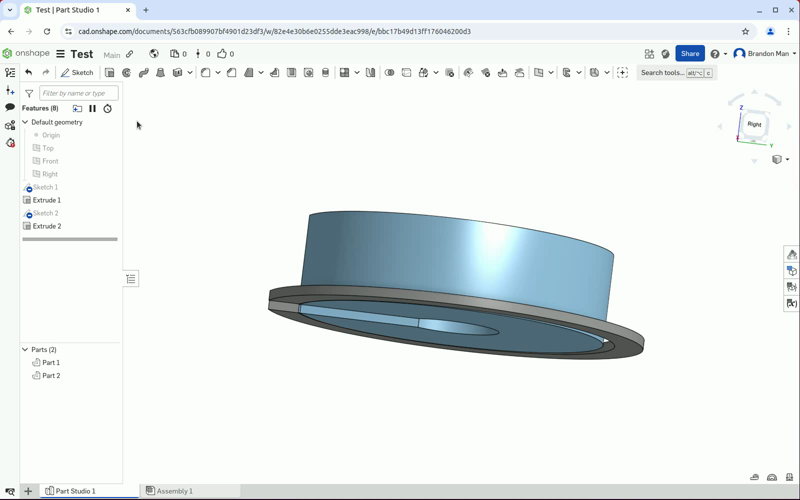
key(right, 3)
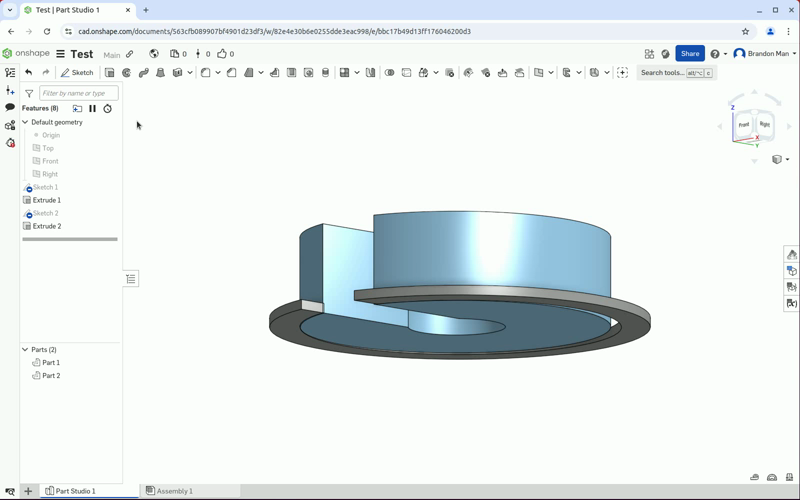
key(down, 3)
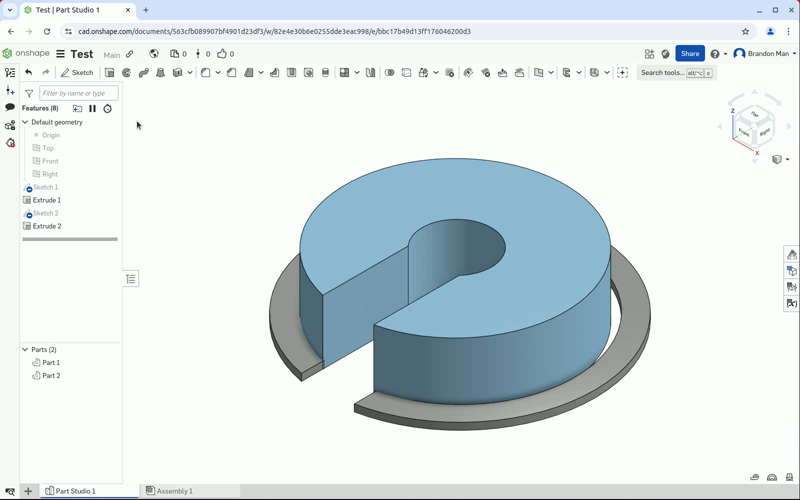
mouse_move(73, 189)
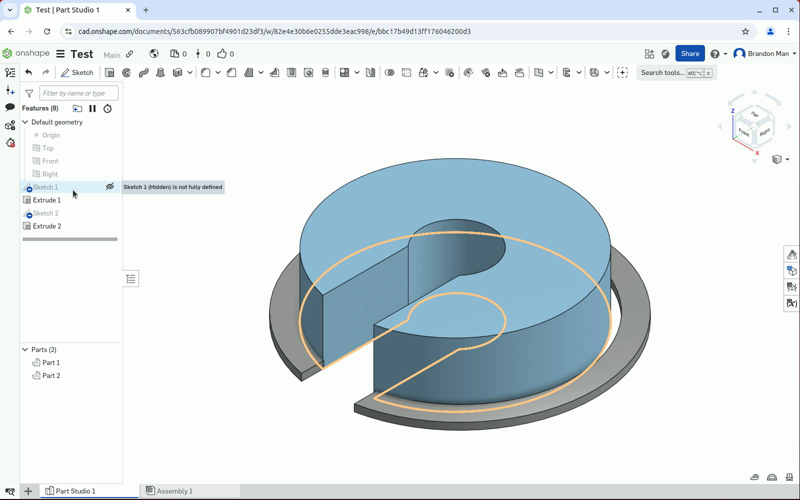
click(73, 189)